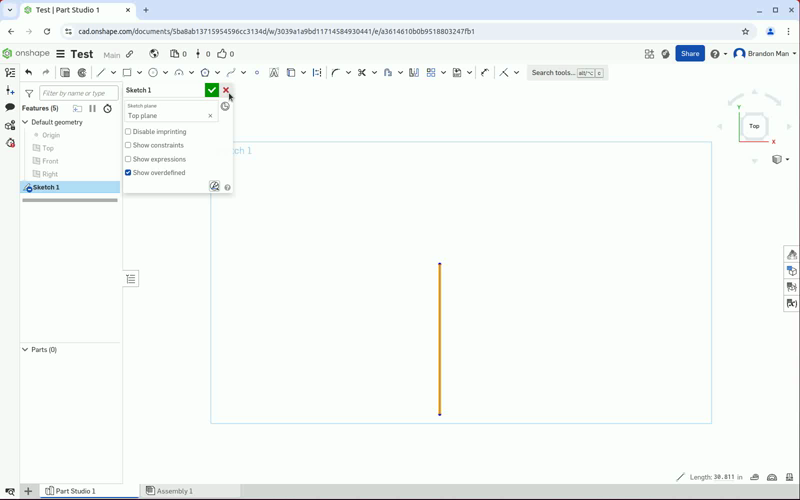
key(shift+h)
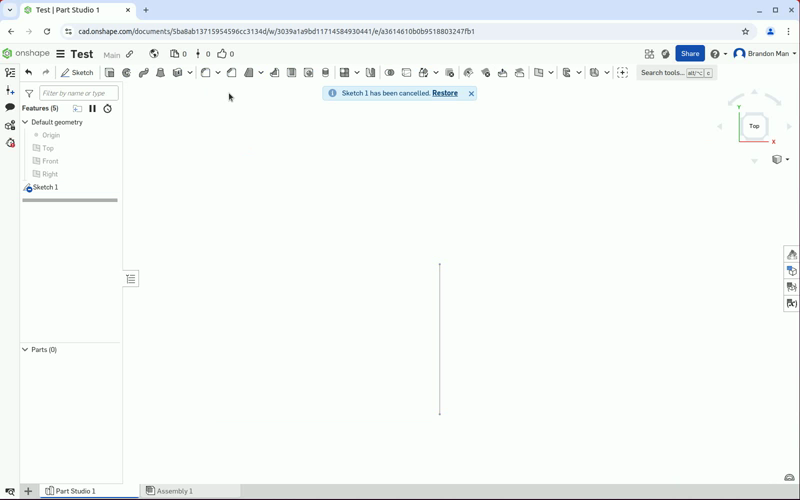
key(shift+s)
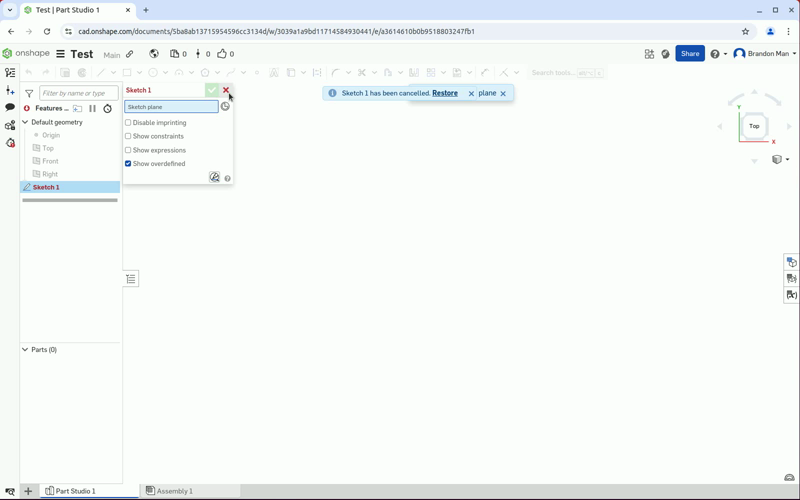
mouse_move(73, 150)
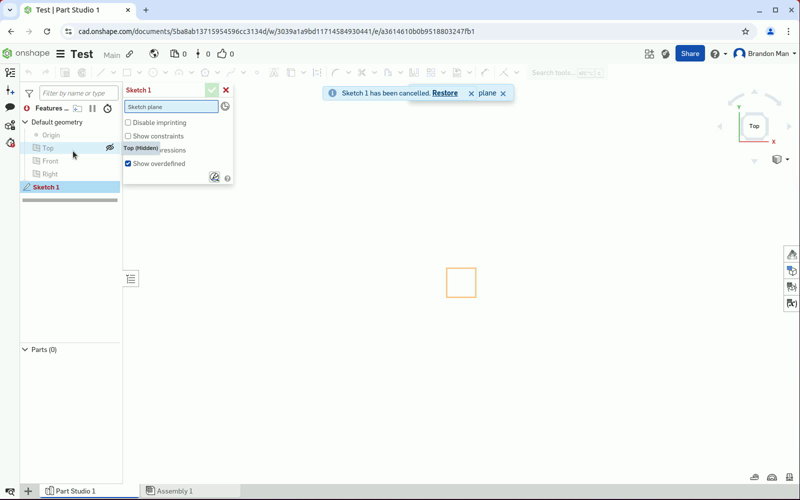
click(73, 150)
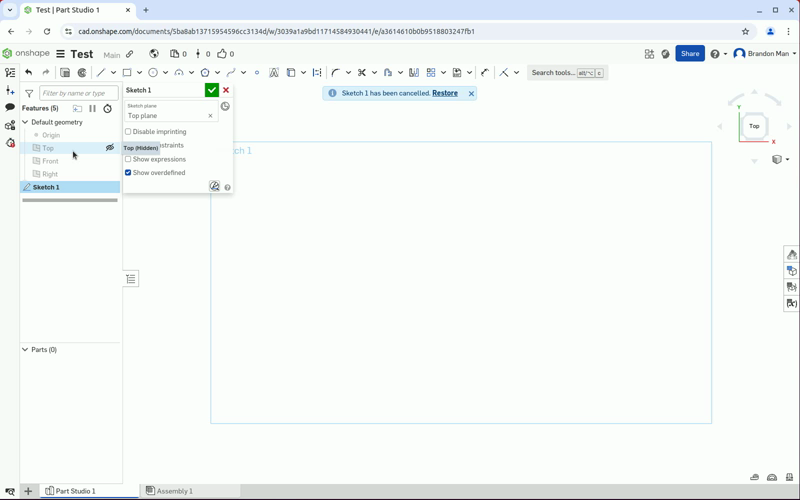
mouse_move(73, 352)
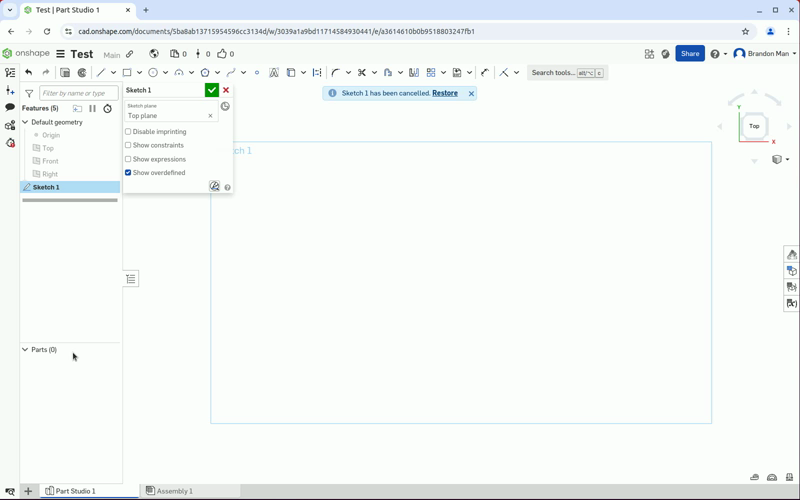
key(y)
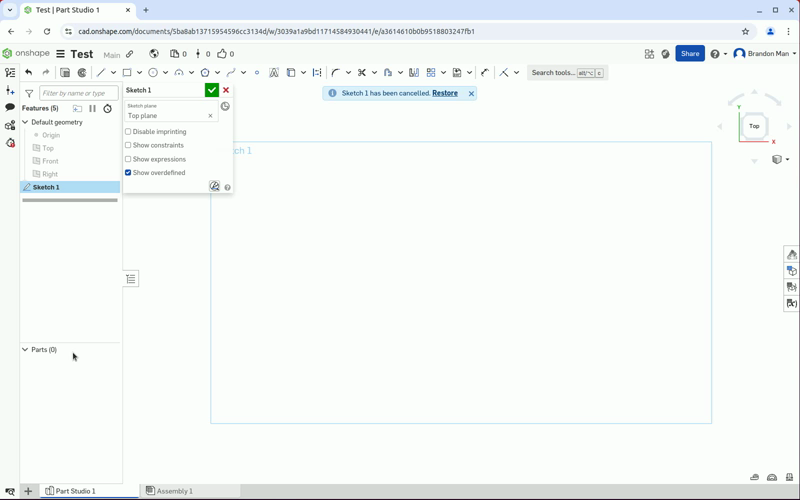
key(l)
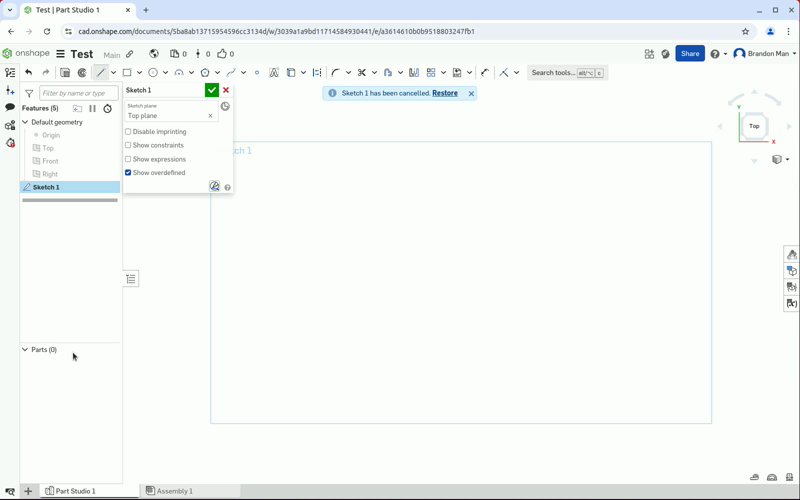
key_down(shift)
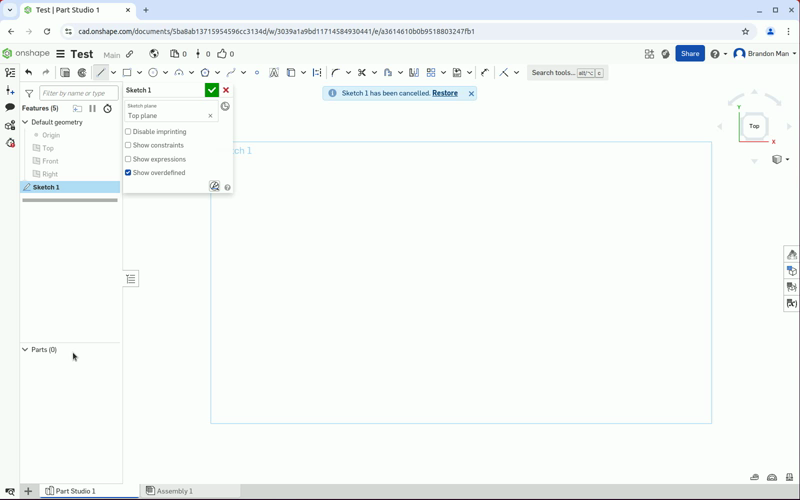
mouse_move(460, 282)
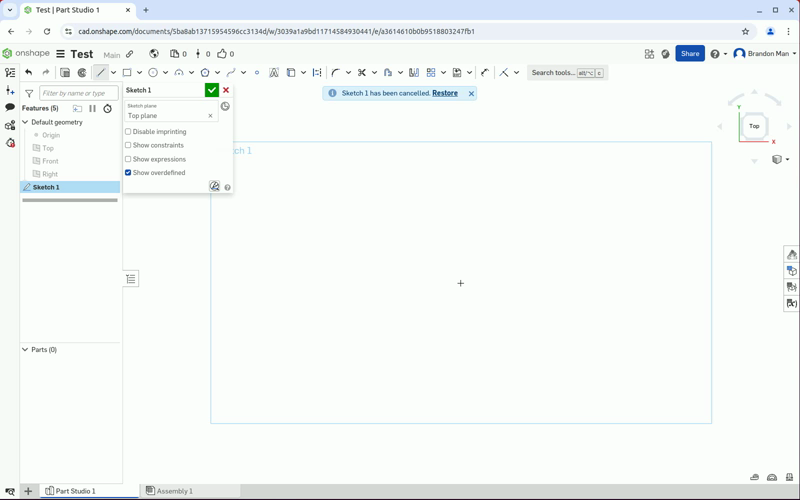
click(460, 282)
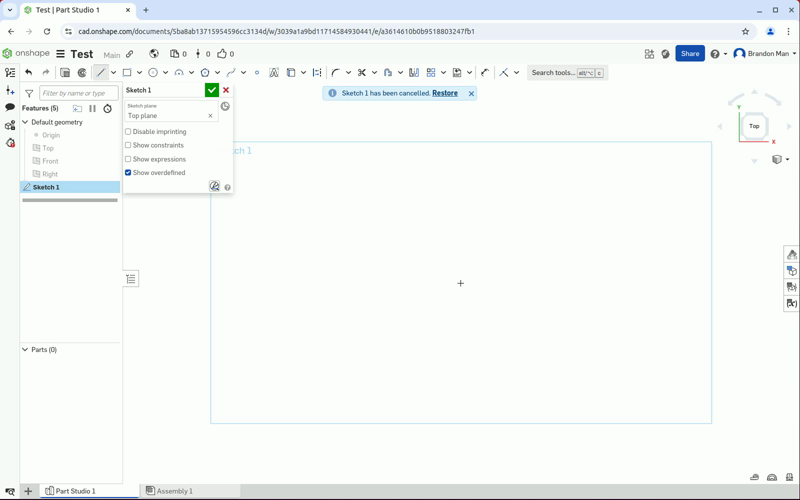
key_up(shift)
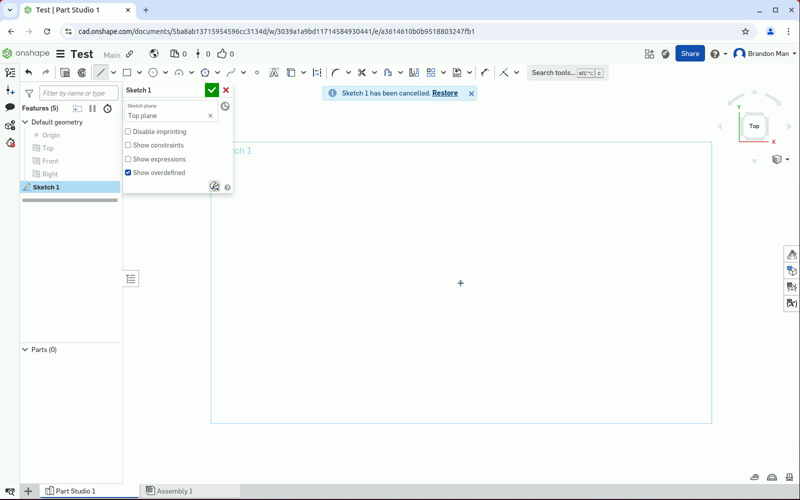
key_down(shift)
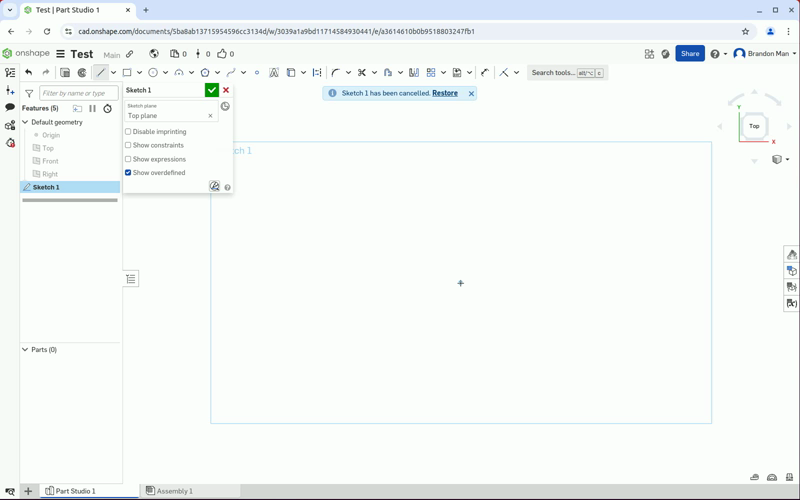
mouse_move(573, 282)
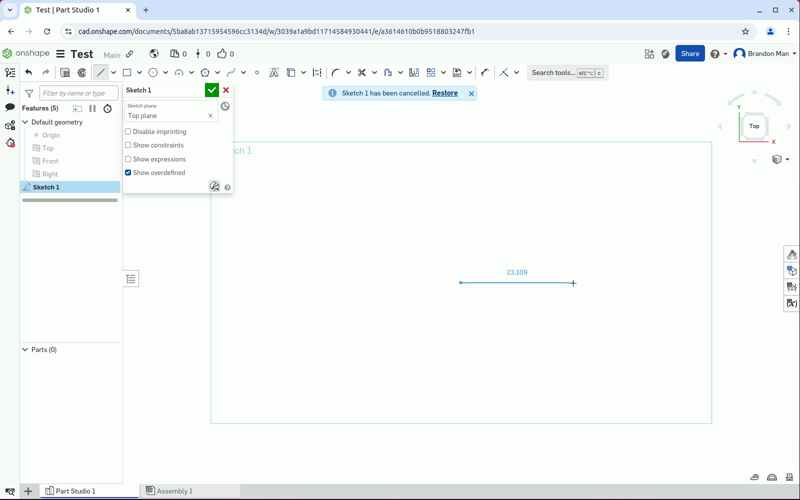
click(573, 282)
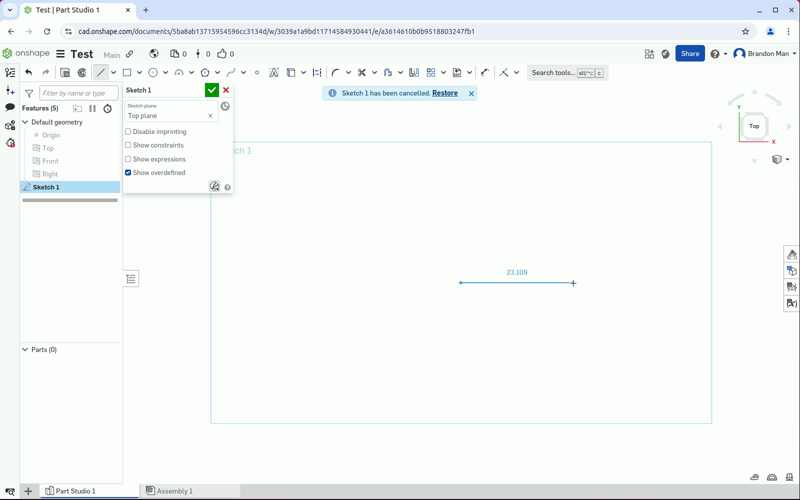
key_up(shift)
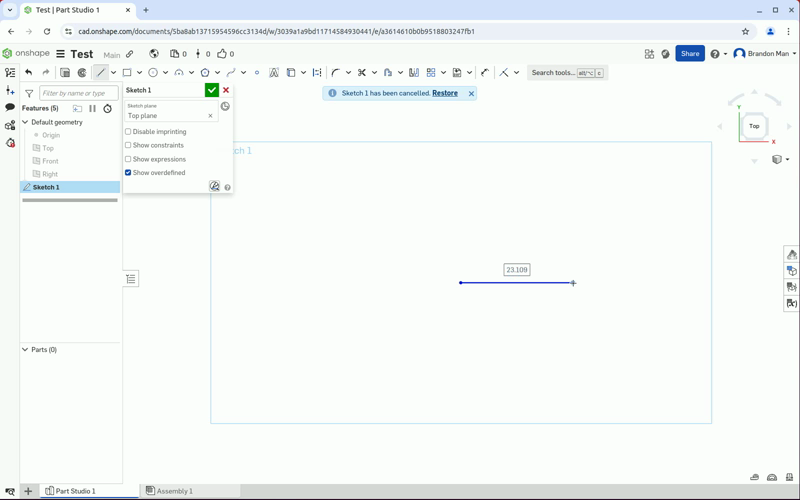
key_down(shift)
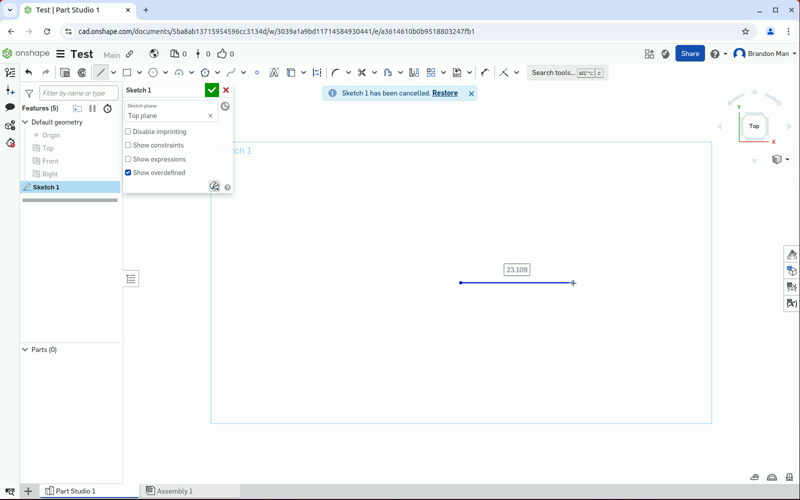
mouse_move(589, 282)
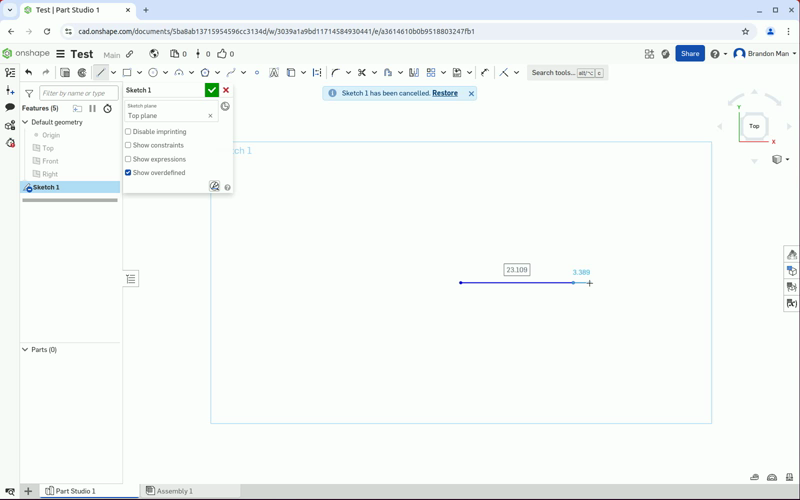
mouse_move(573, 281)
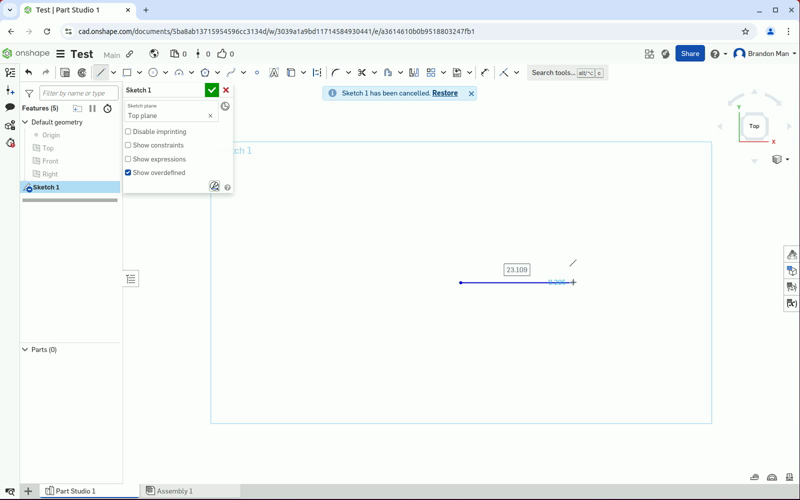
scroll(6)
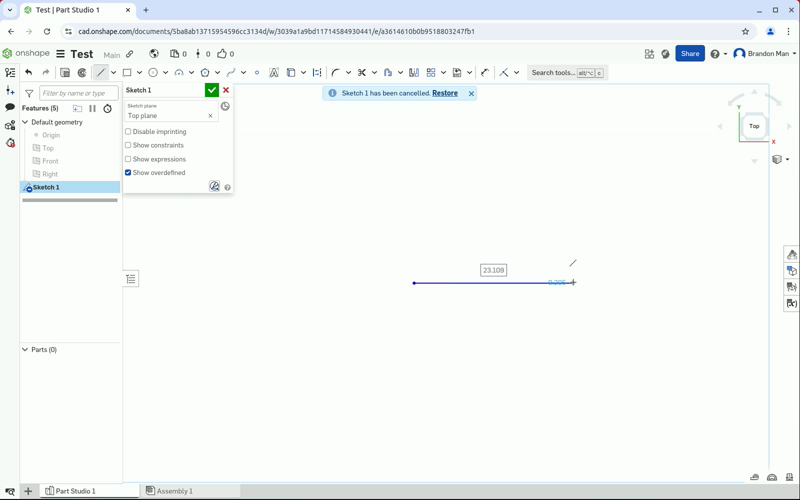
scroll(6)
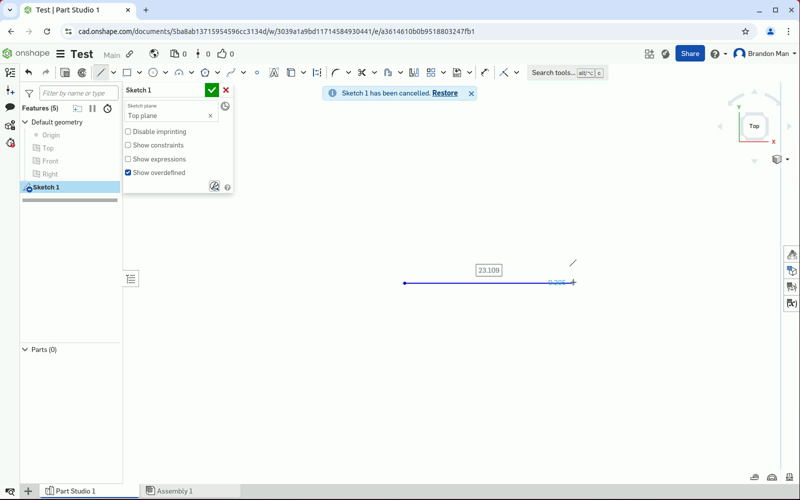
scroll(6)
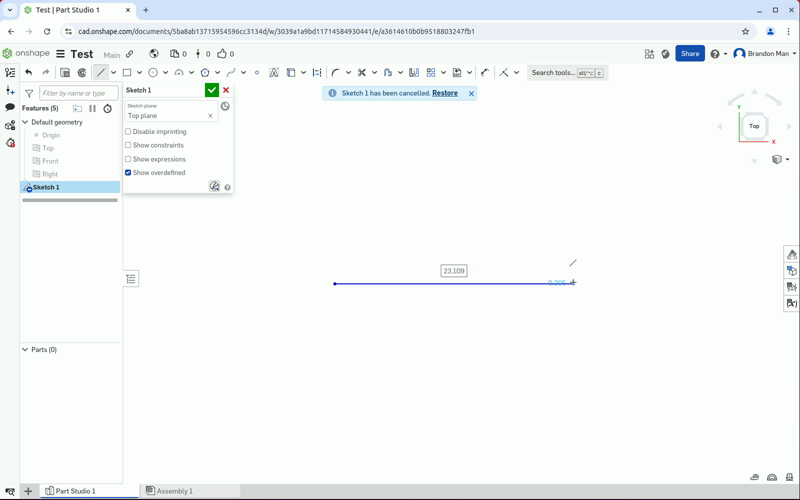
scroll(6)
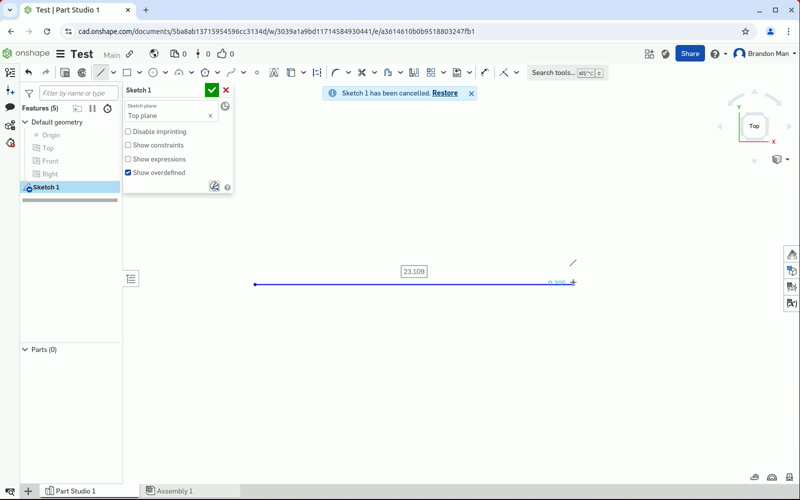
scroll(6)
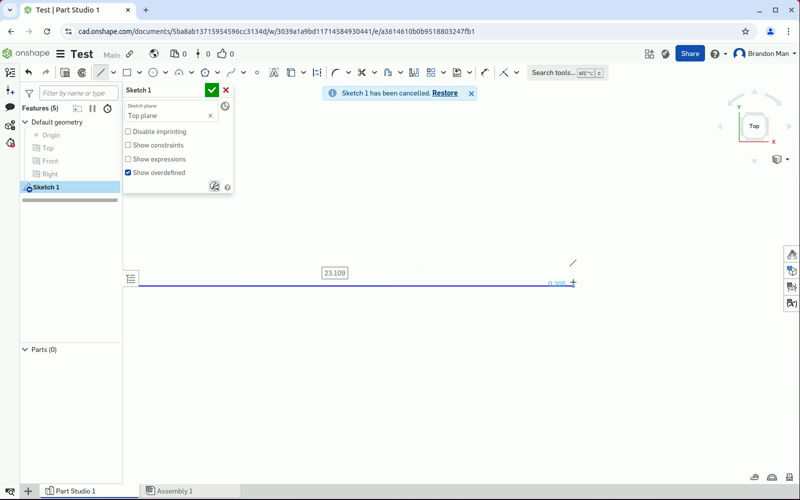
scroll(6)
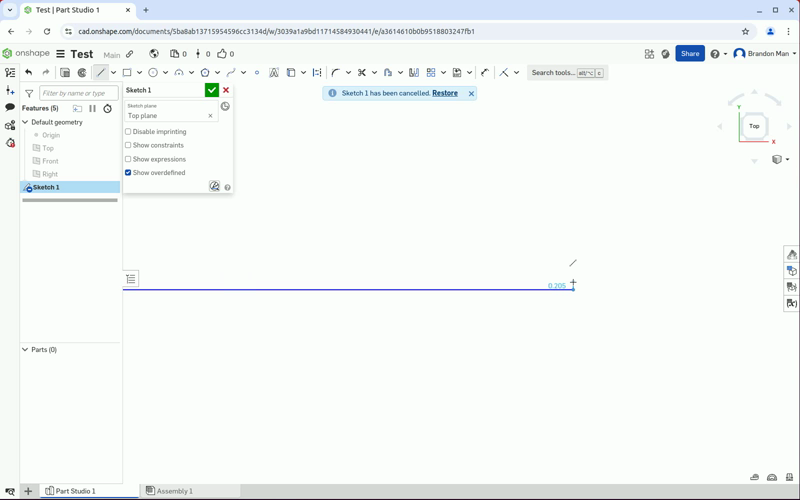
scroll(6)
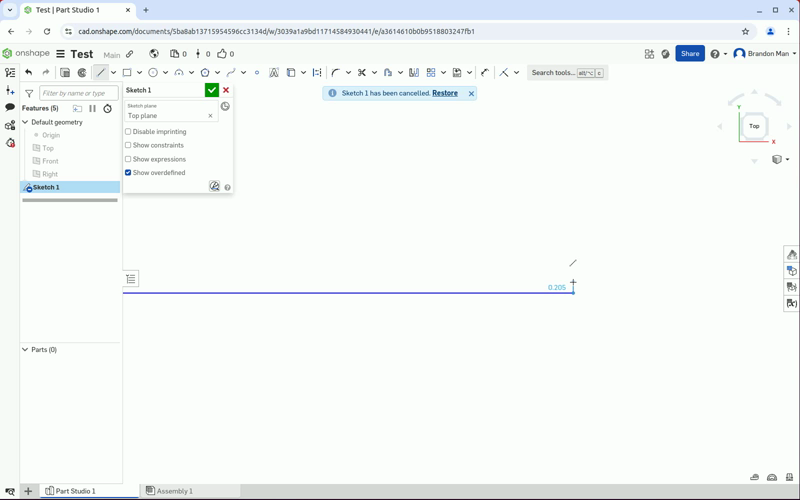
click(573, 281)
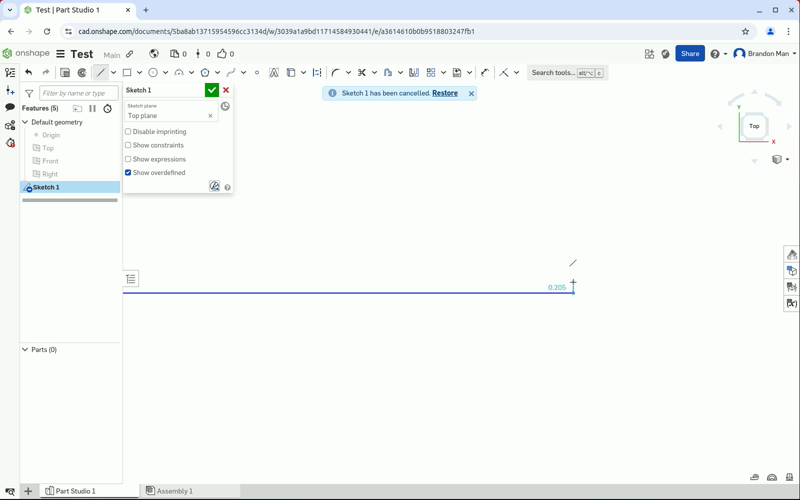
scroll(-6)
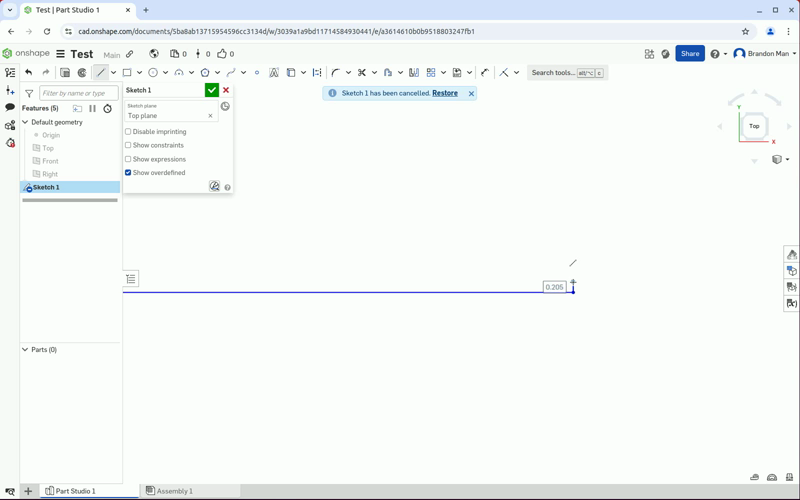
scroll(-6)
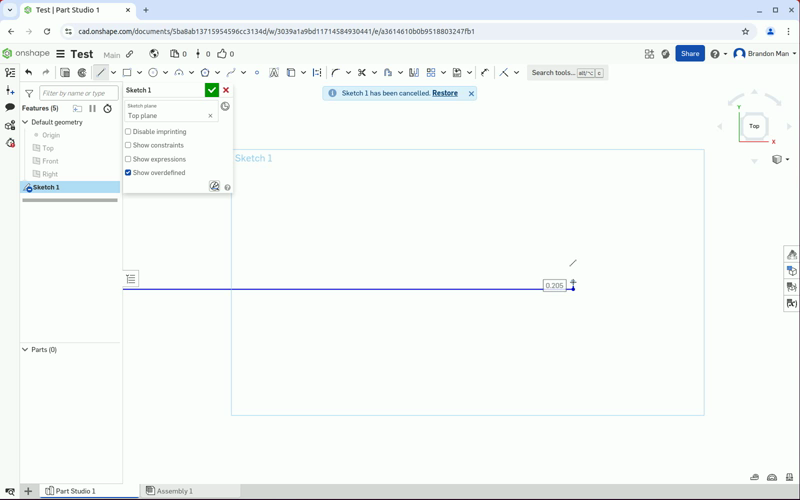
scroll(-6)
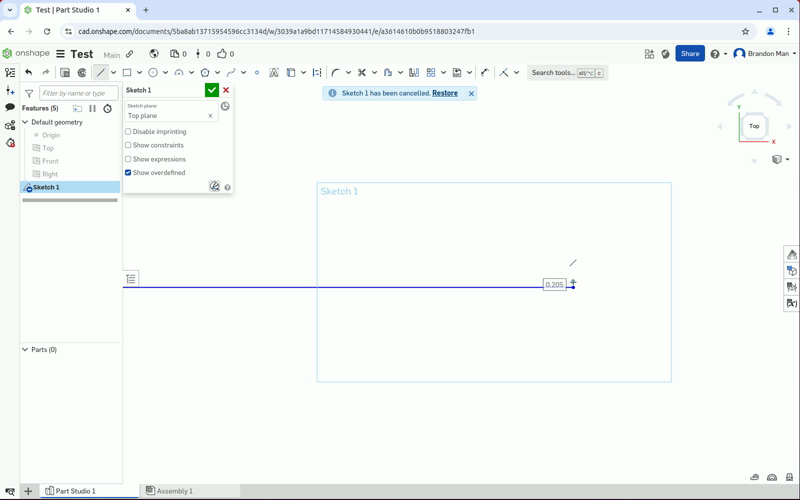
scroll(-6)
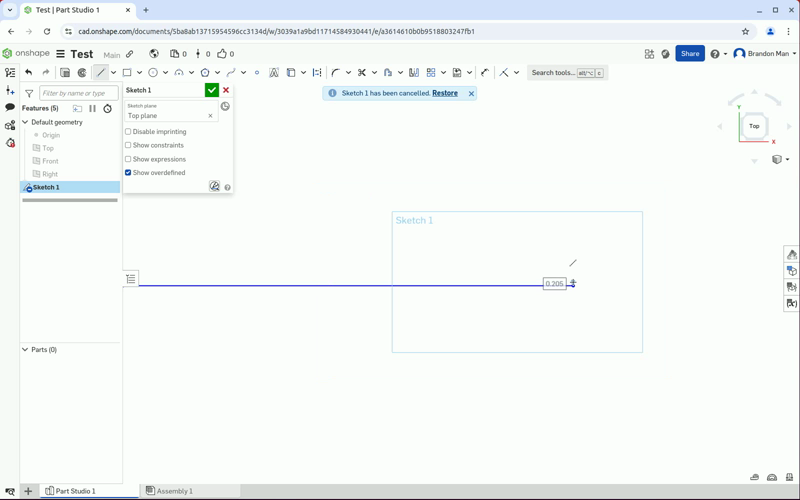
scroll(-6)
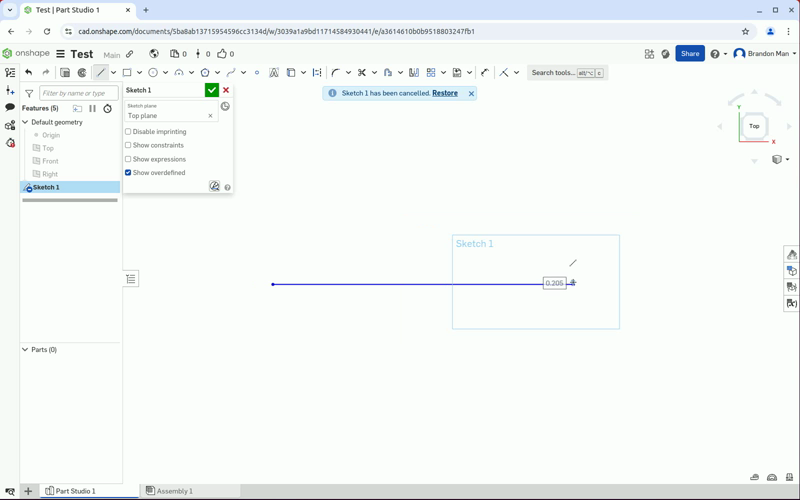
scroll(-6)
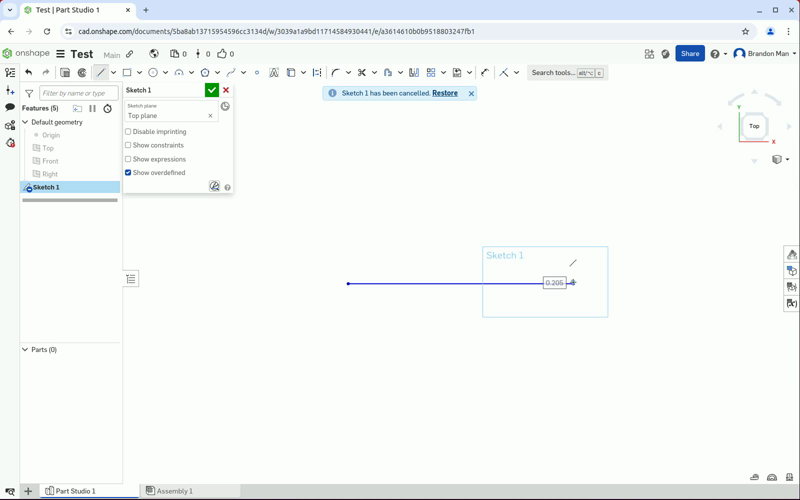
scroll(-6)
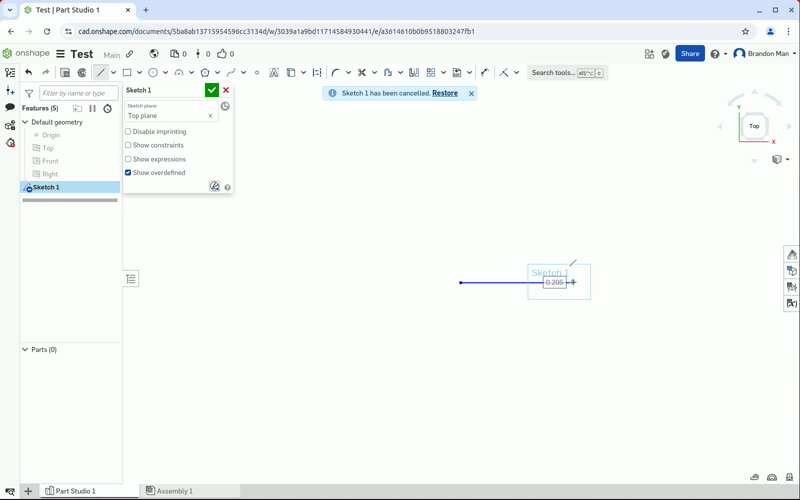
key_up(shift)
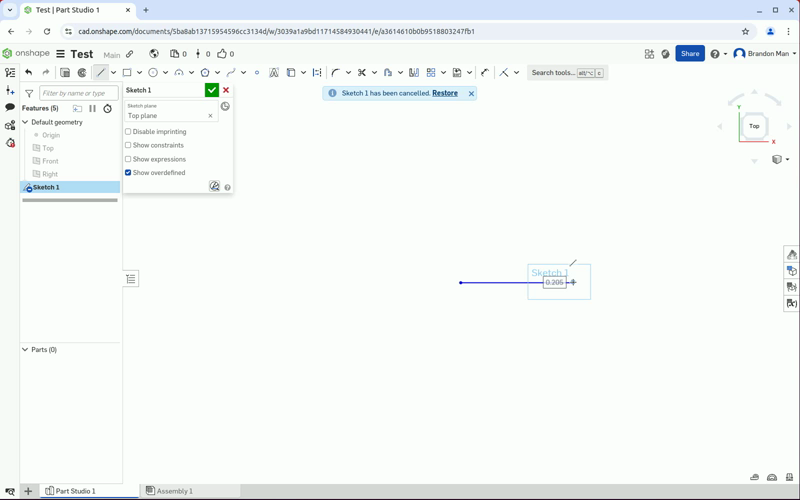
key_down(shift)
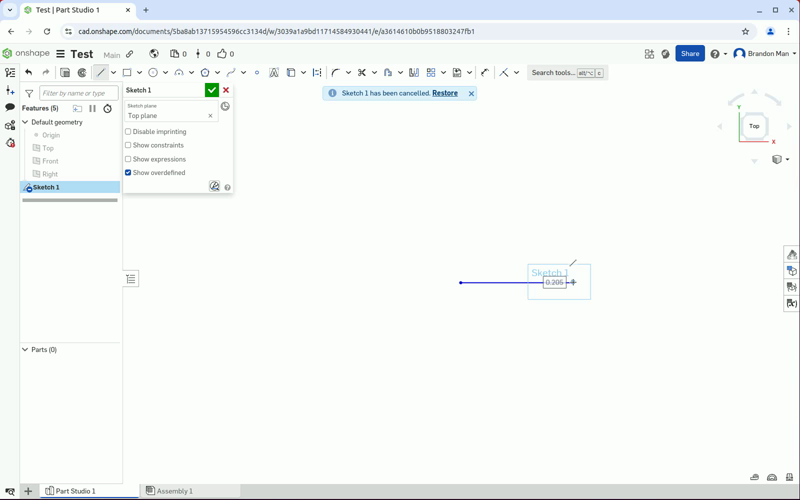
mouse_move(589, 281)
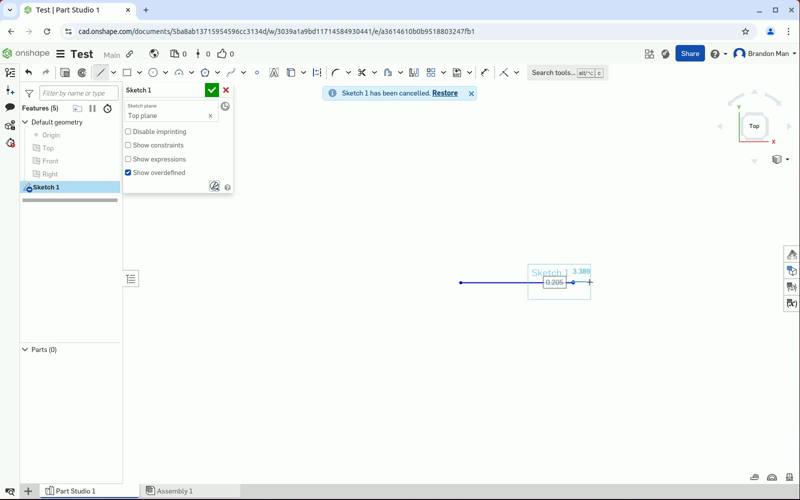
mouse_move(564, 281)
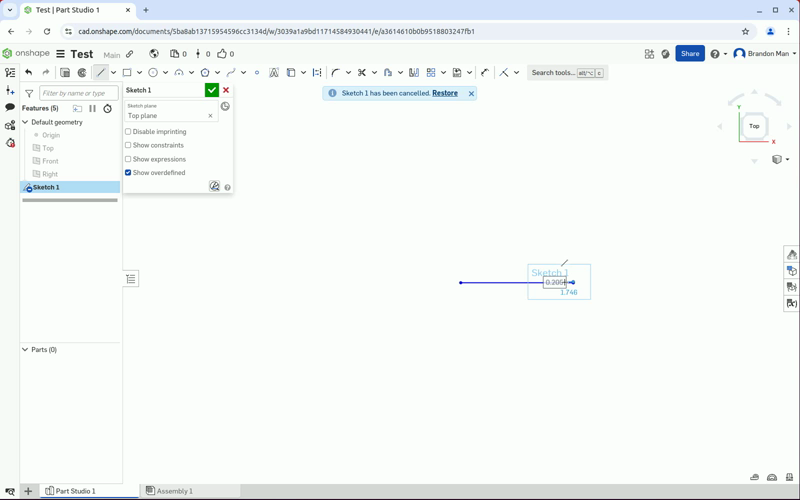
click(564, 281)
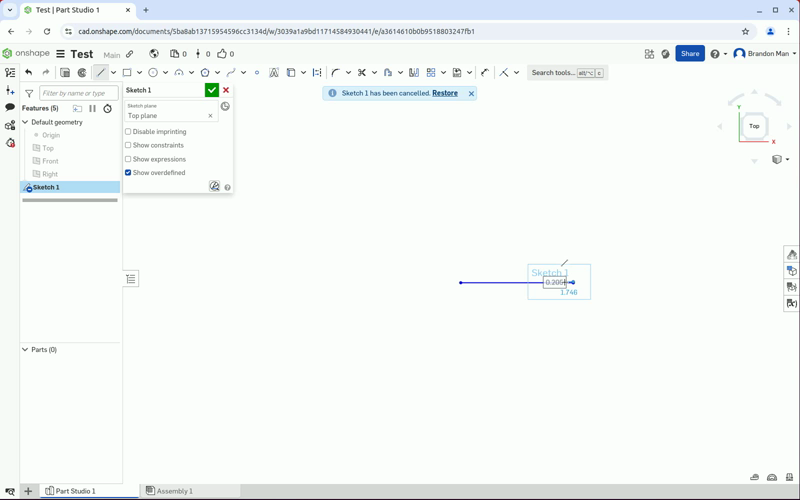
key_up(shift)
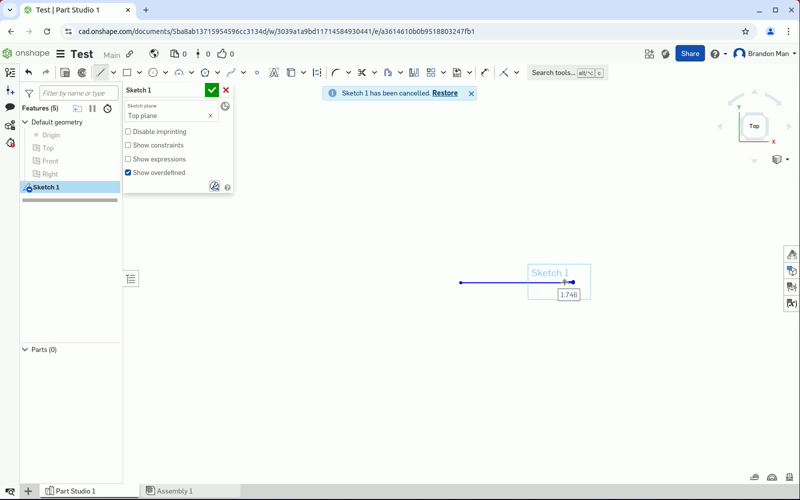
key_down(shift)
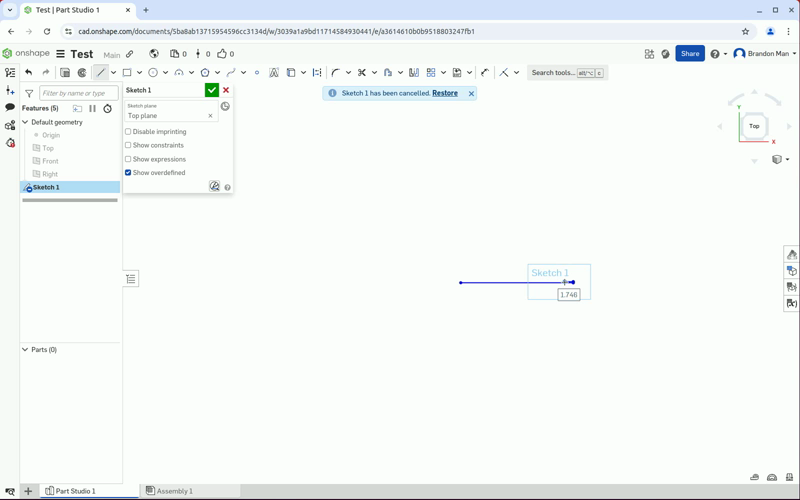
mouse_move(589, 281)
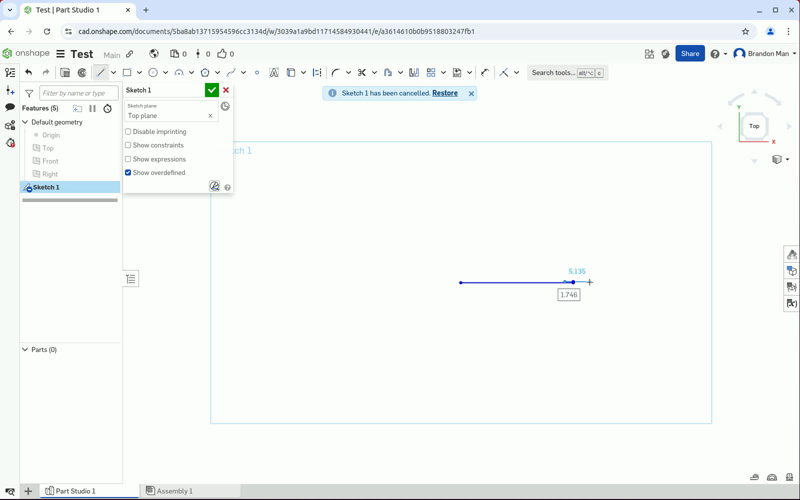
mouse_move(564, 223)
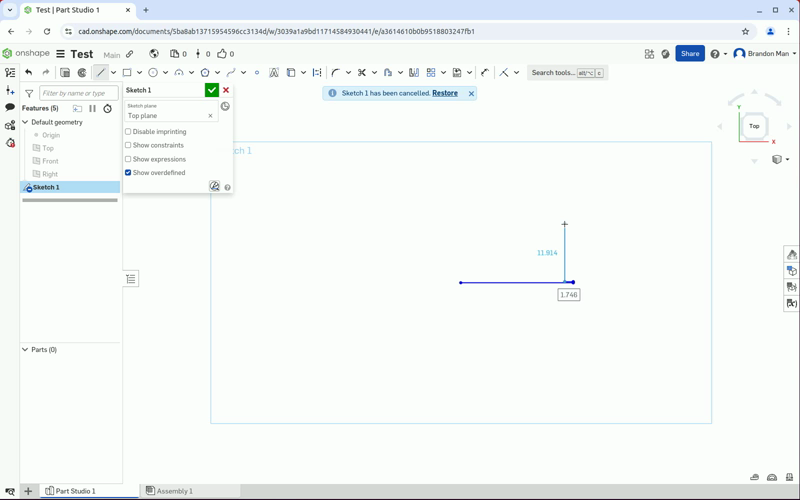
click(564, 223)
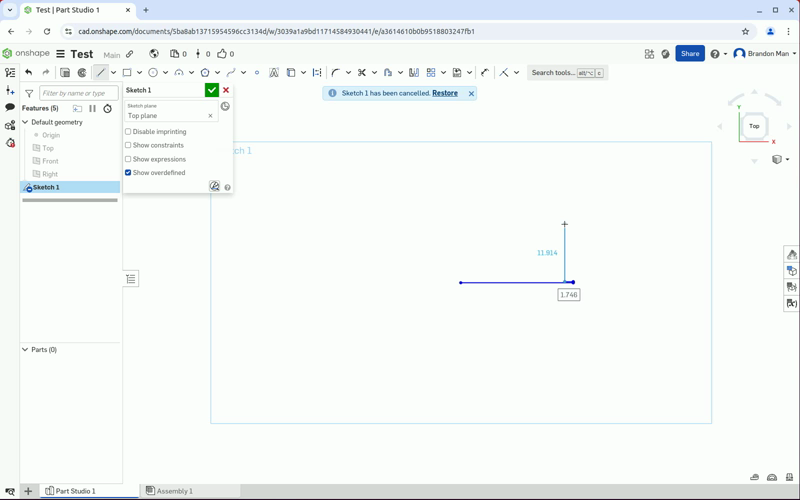
key_up(shift)
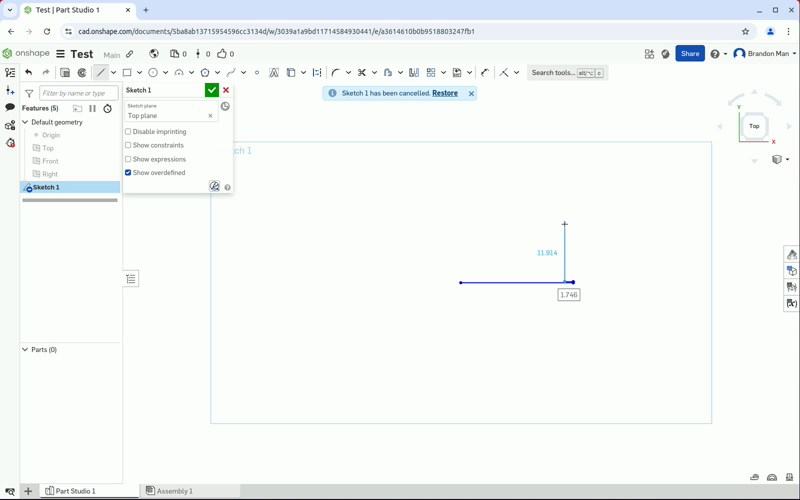
key_down(shift)
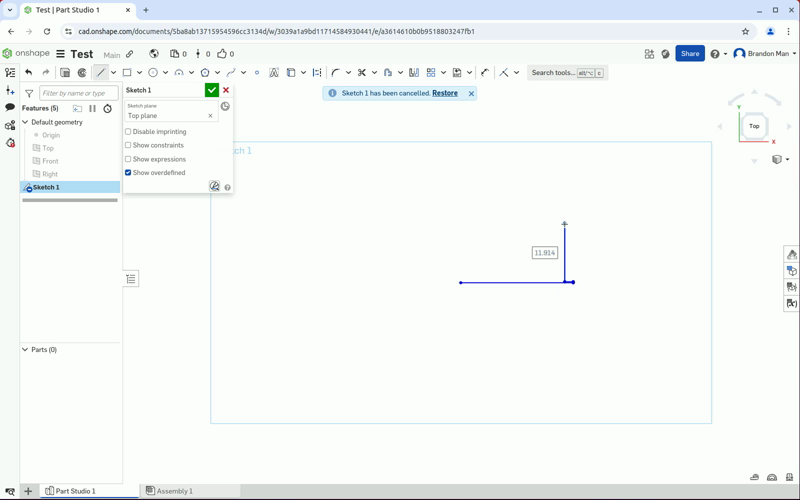
mouse_move(589, 223)
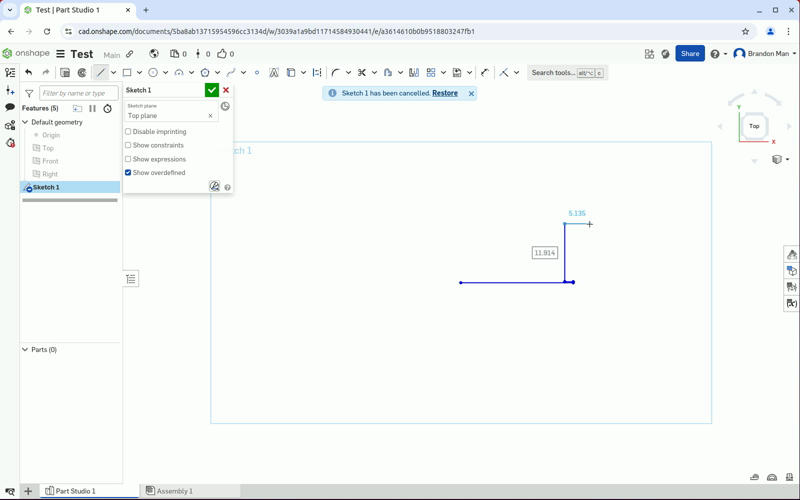
mouse_move(573, 223)
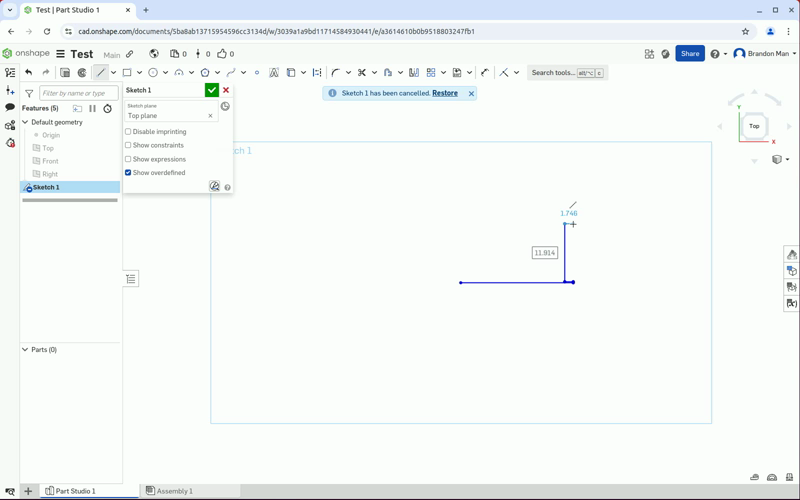
click(573, 223)
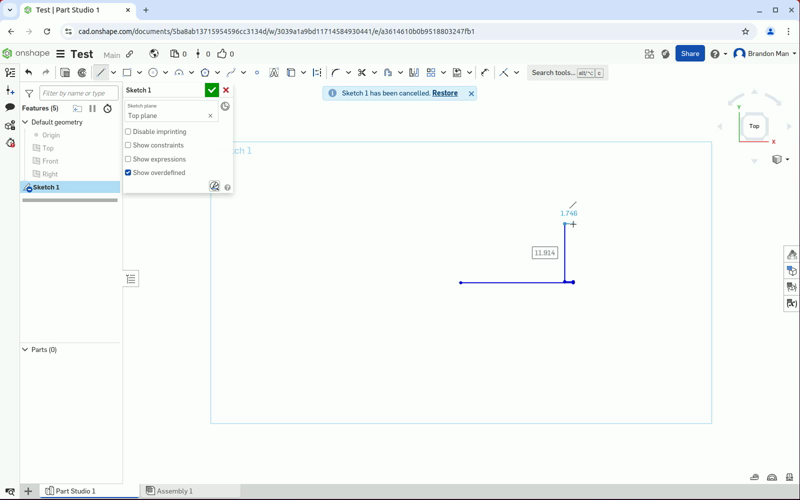
key_up(shift)
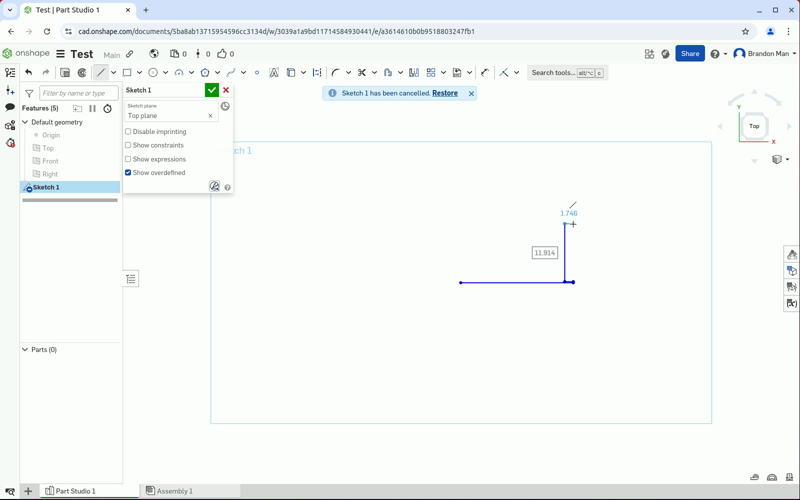
key_down(shift)
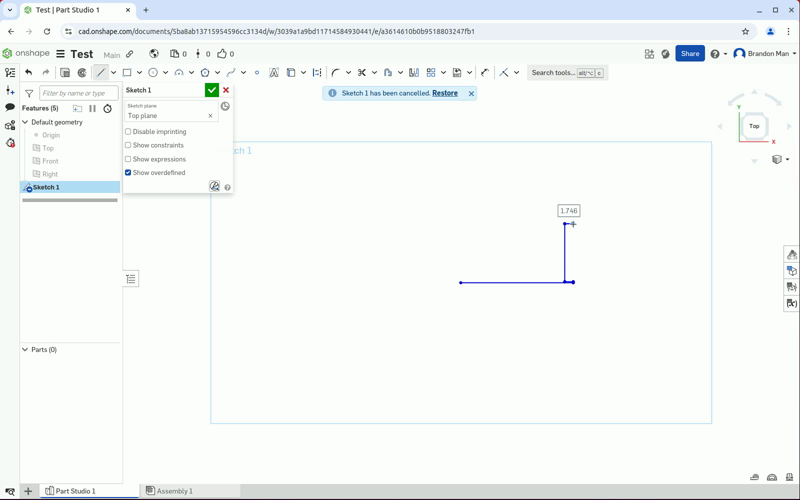
mouse_move(589, 223)
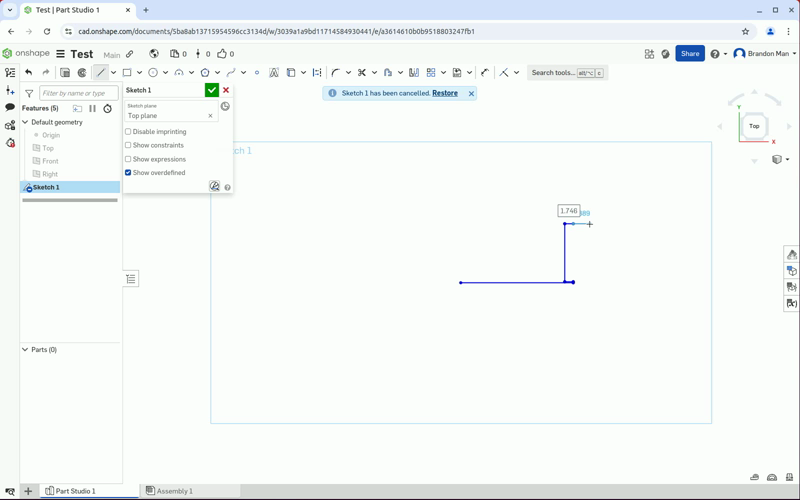
mouse_move(573, 222)
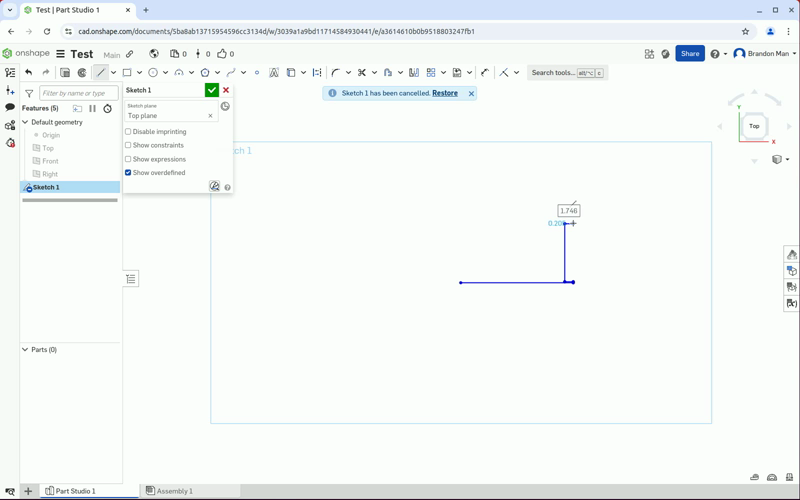
scroll(6)
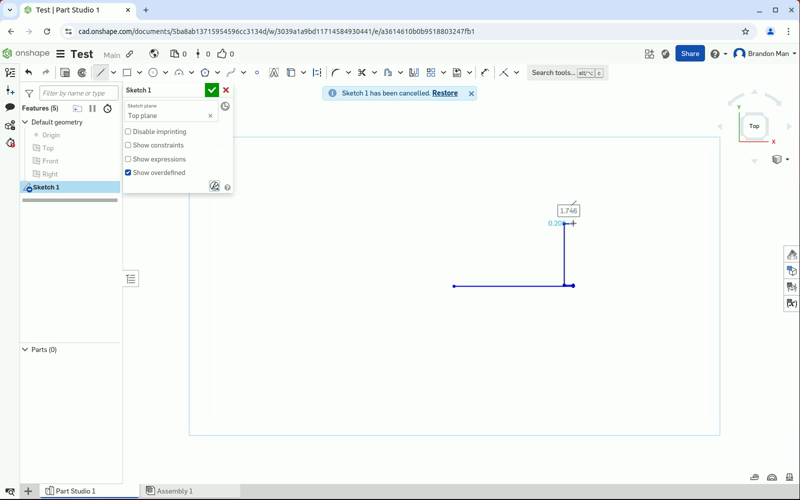
scroll(6)
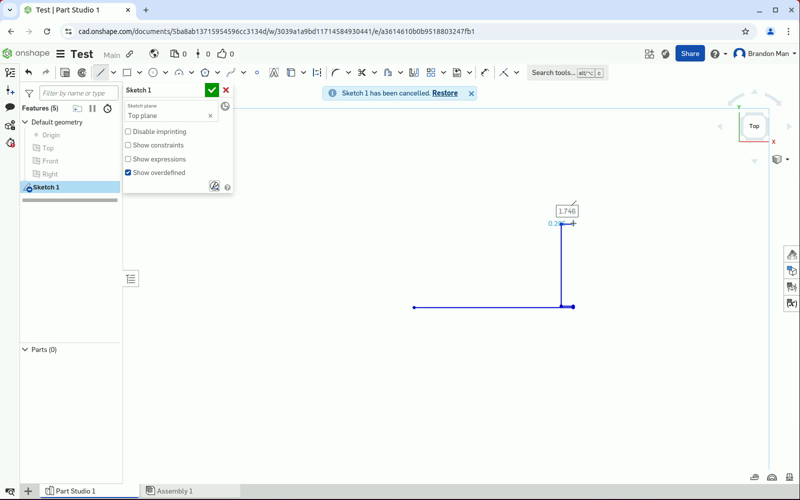
scroll(6)
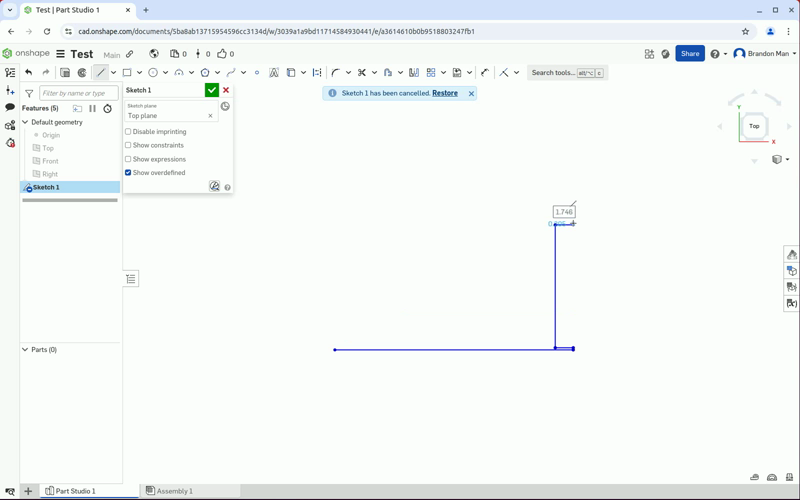
scroll(6)
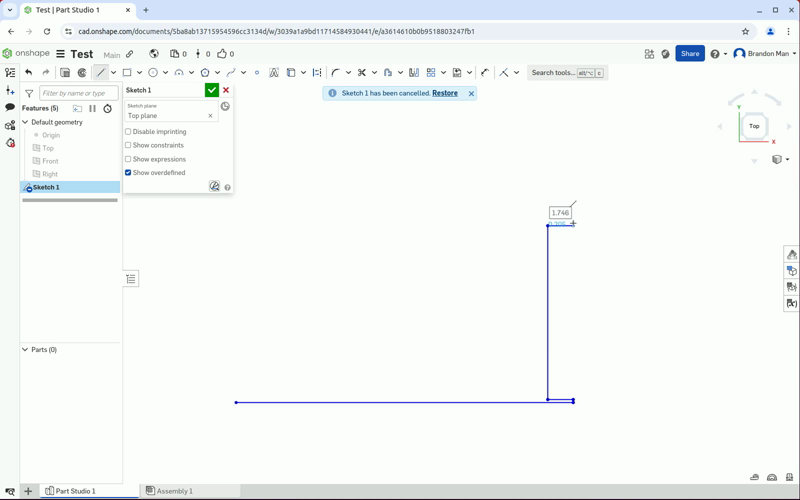
scroll(6)
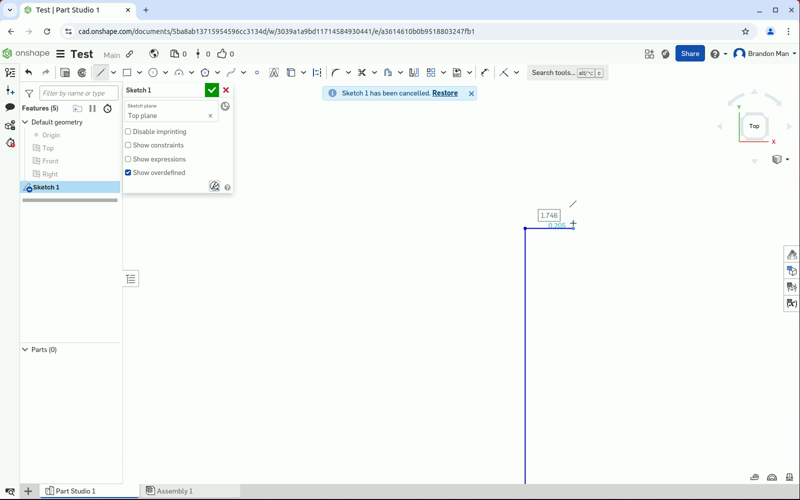
scroll(6)
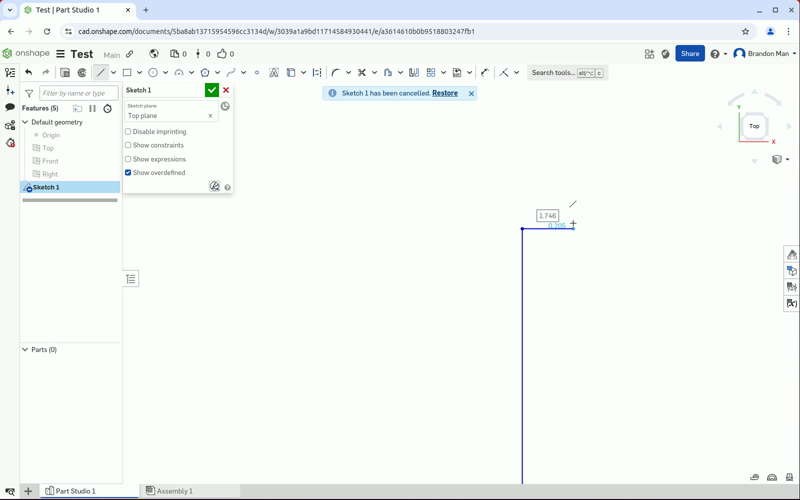
scroll(6)
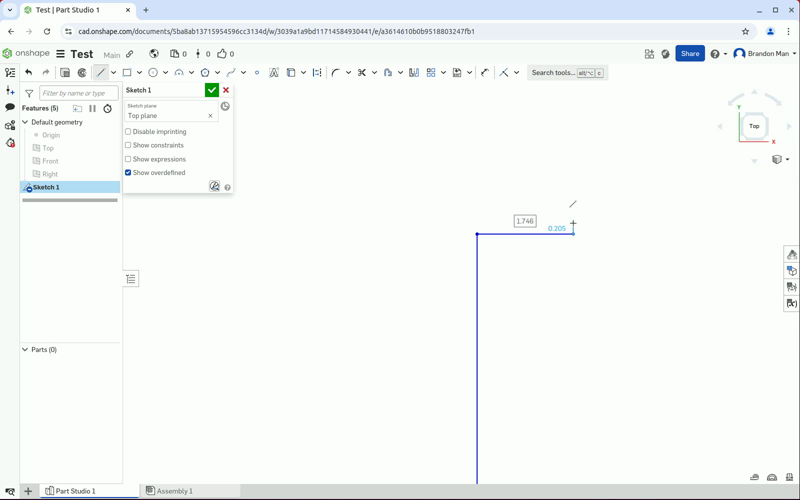
click(573, 222)
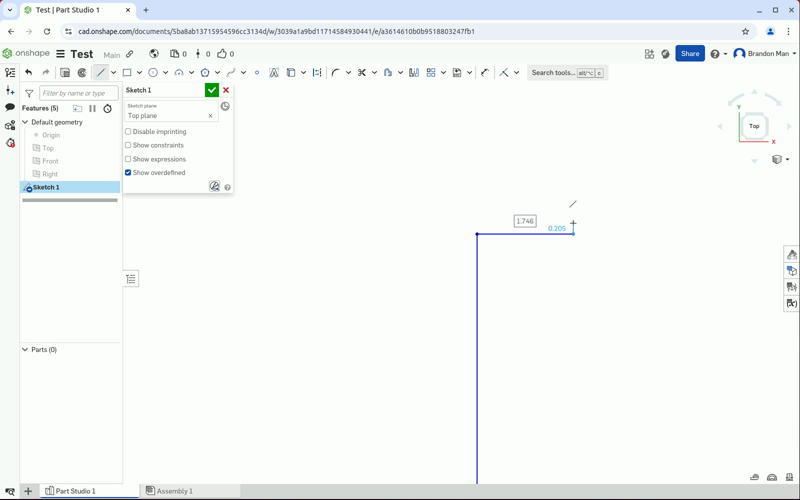
scroll(-6)
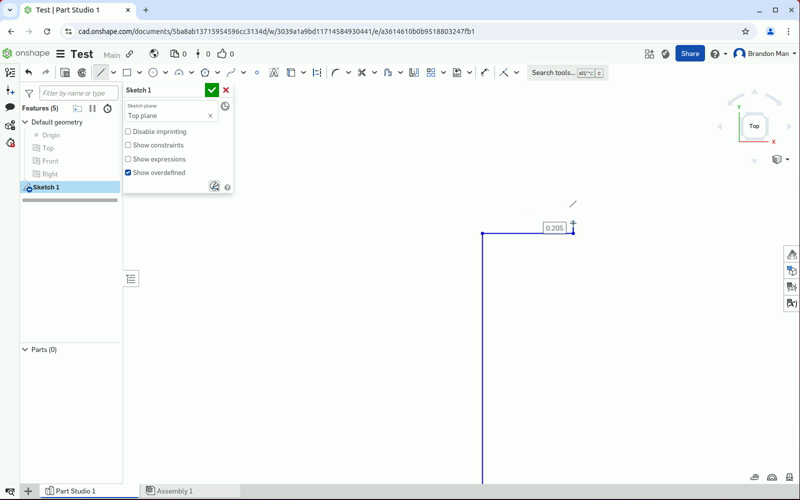
scroll(-6)
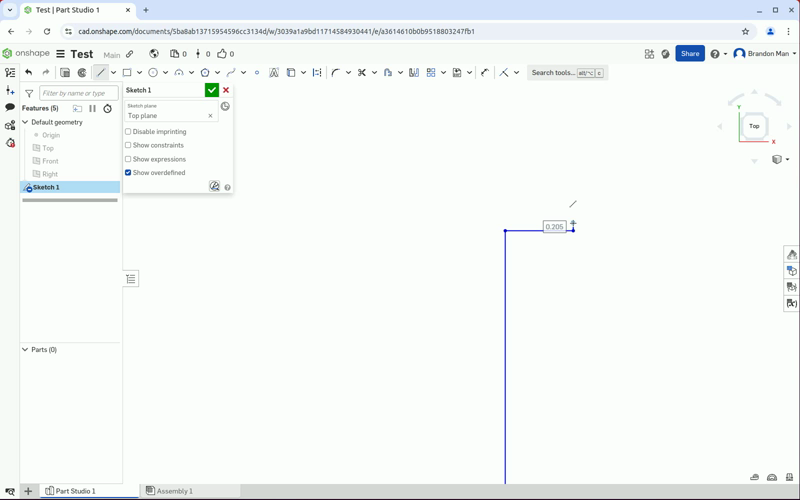
scroll(-6)
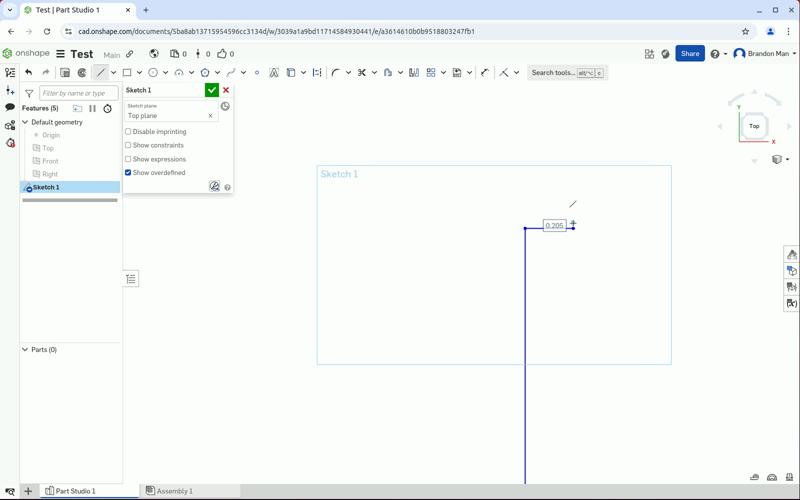
scroll(-6)
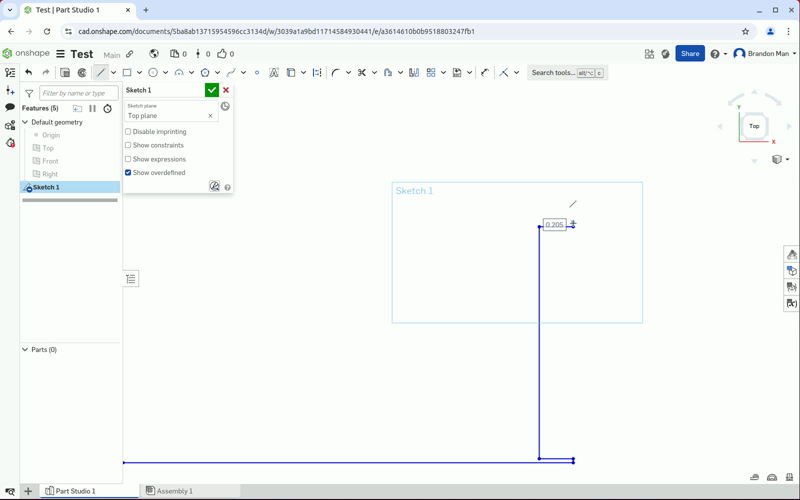
scroll(-6)
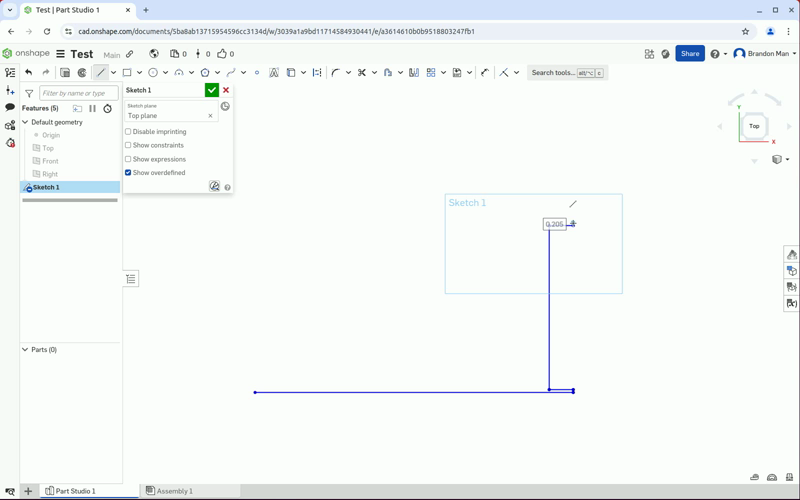
scroll(-6)
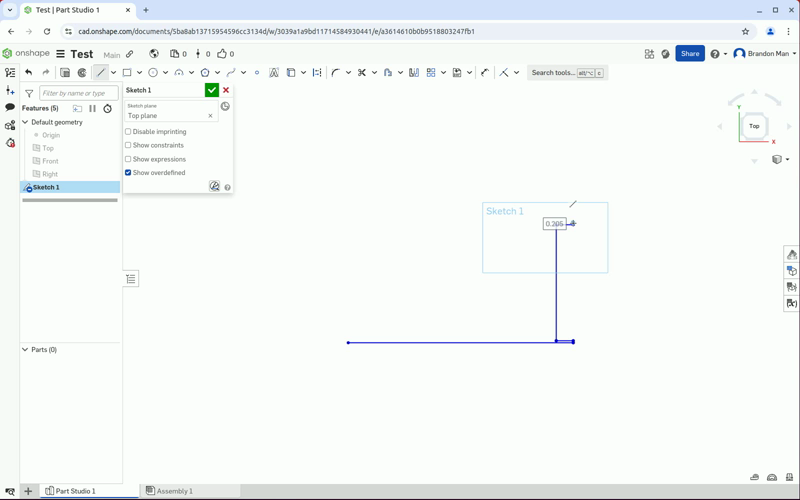
scroll(-6)
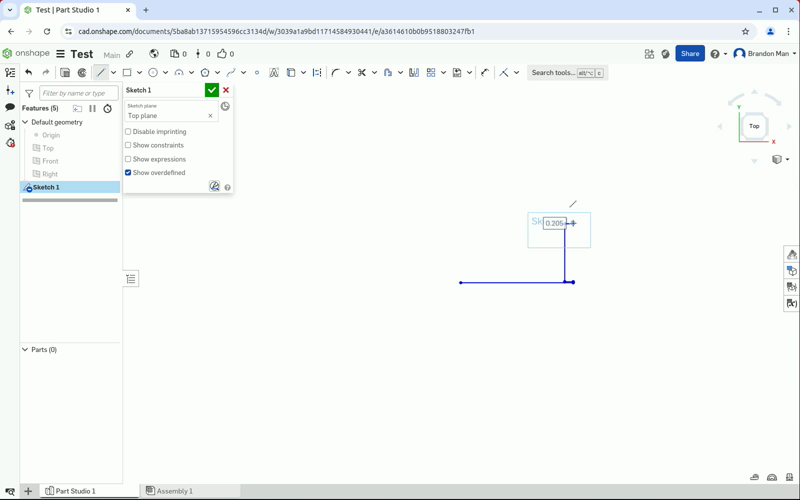
key_up(shift)
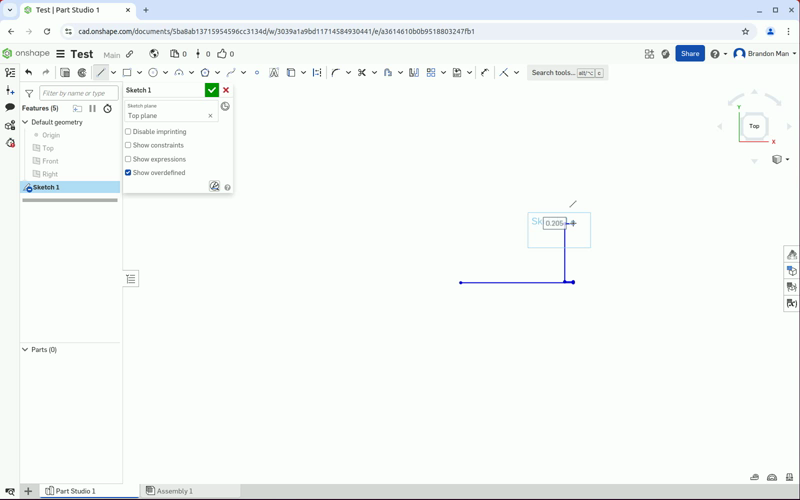
key_down(shift)
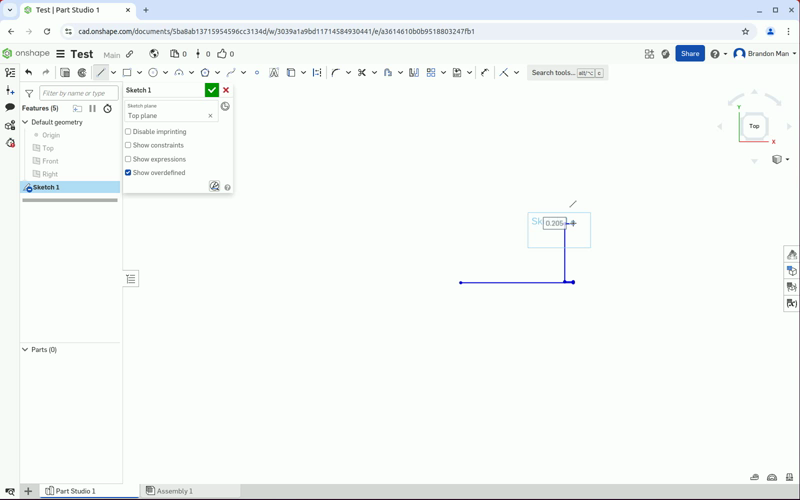
mouse_move(460, 222)
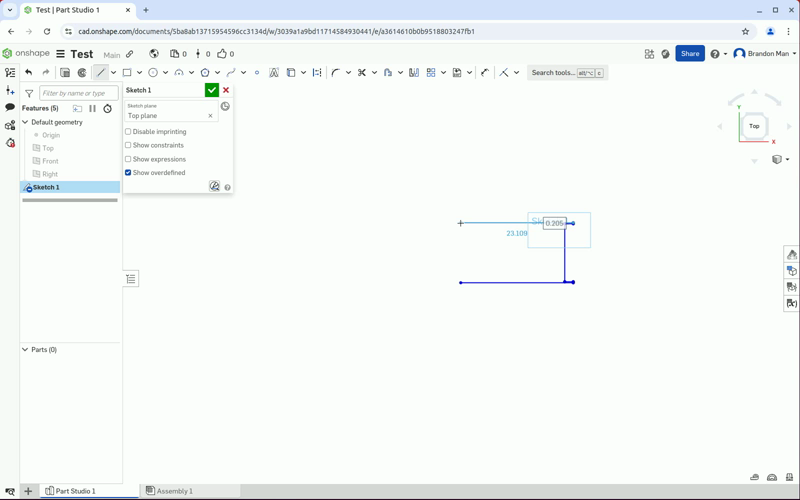
click(460, 222)
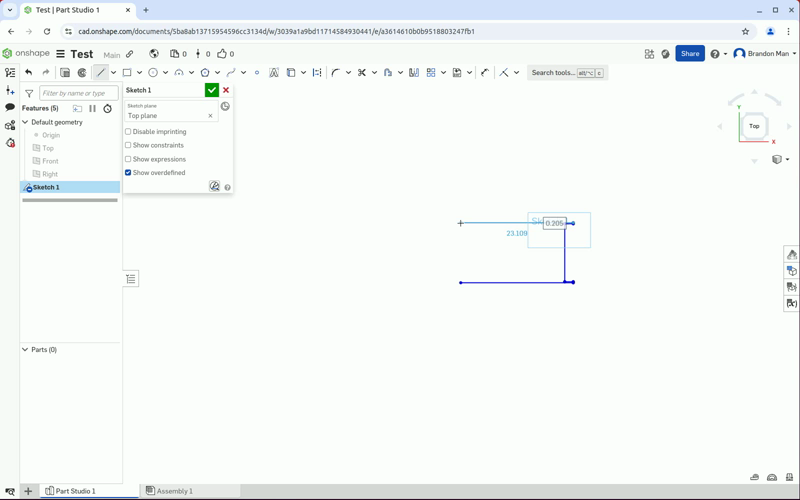
key_up(shift)
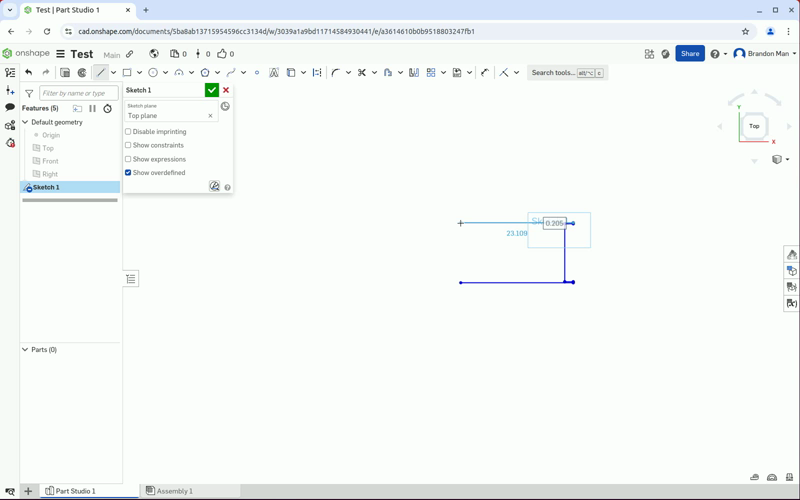
key_down(shift)
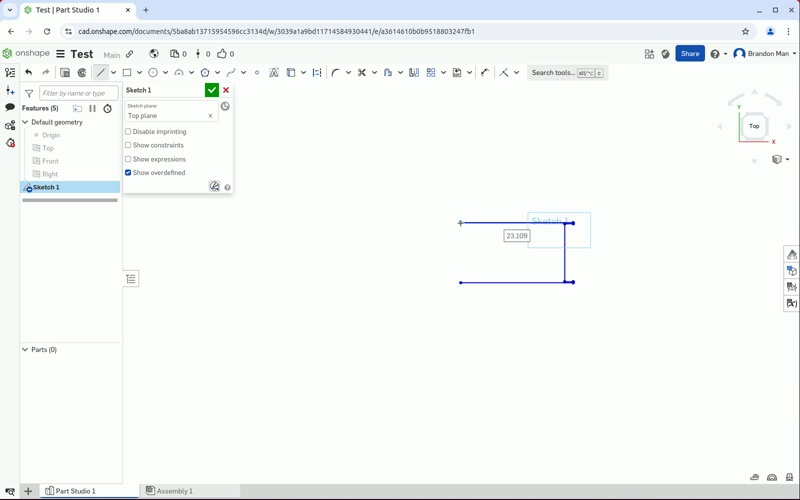
mouse_move(460, 282)
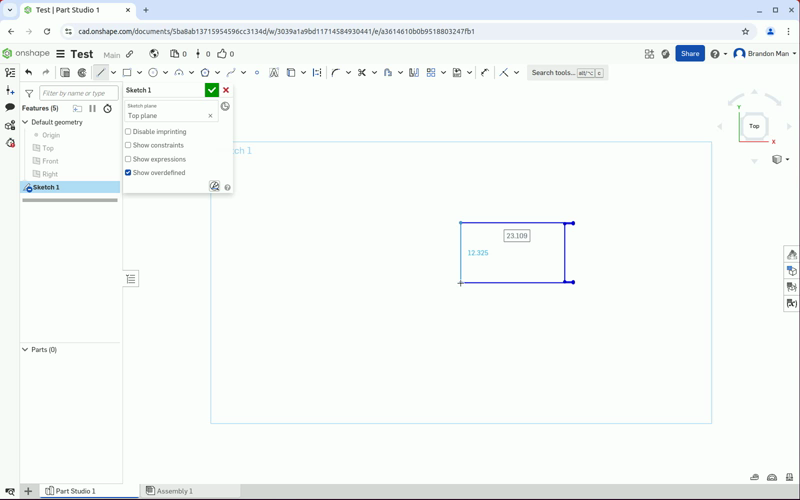
key_up(shift)
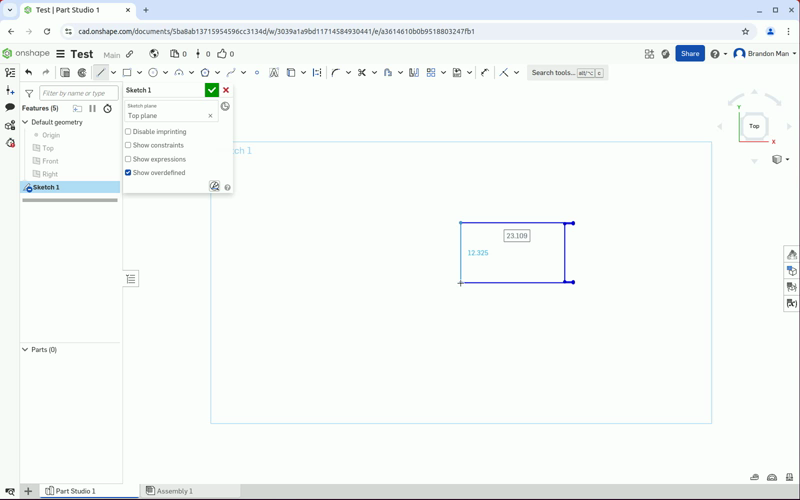
click(460, 282)
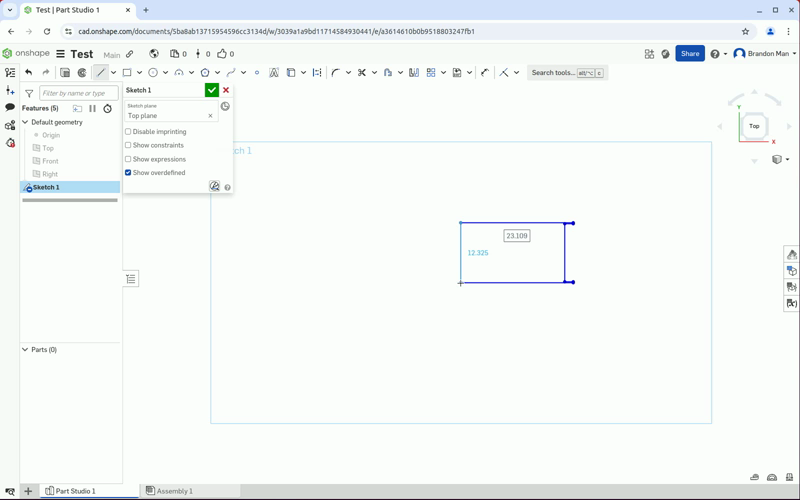
key(esc)
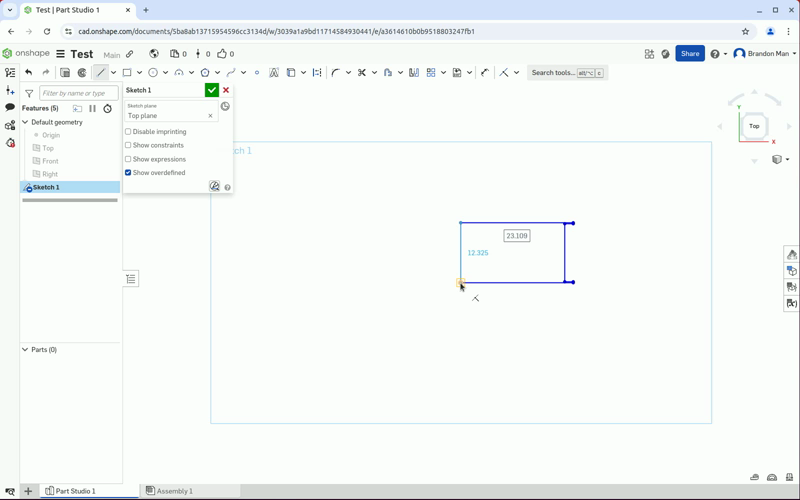
mouse_move(486, 270)
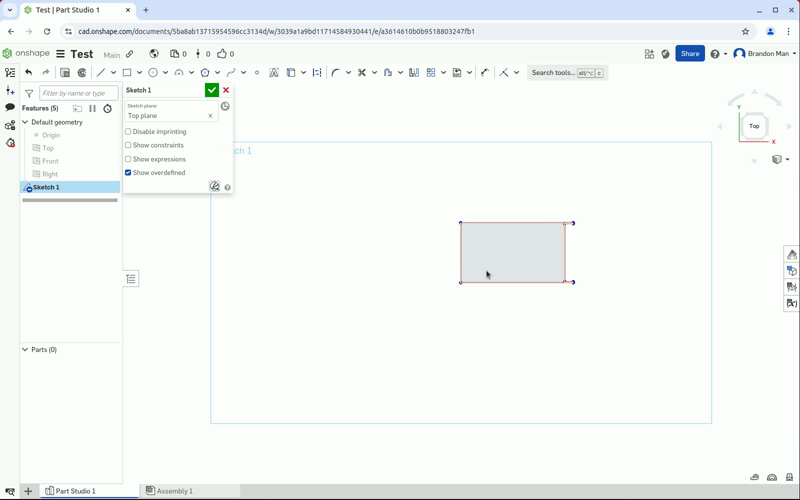
click(486, 270)
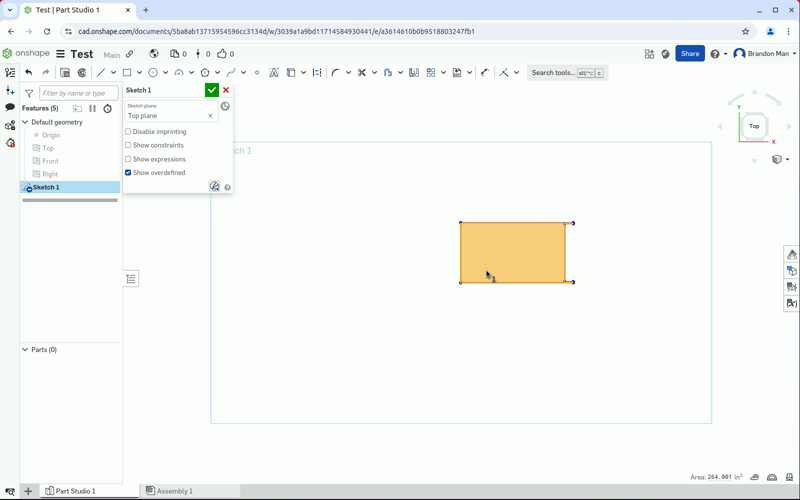
mouse_move(73, 352)
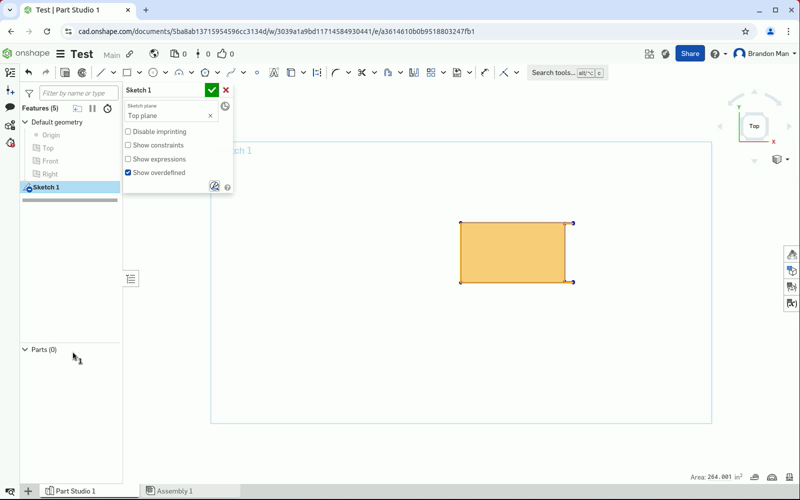
key(shift+y)
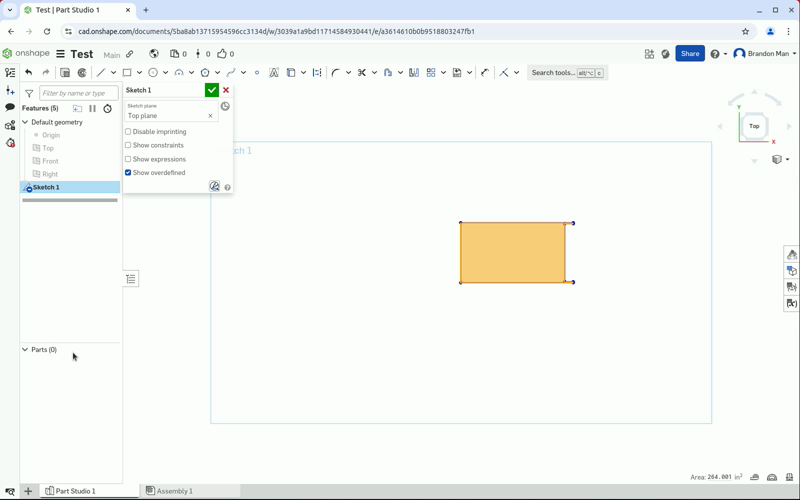
key(shift+e)
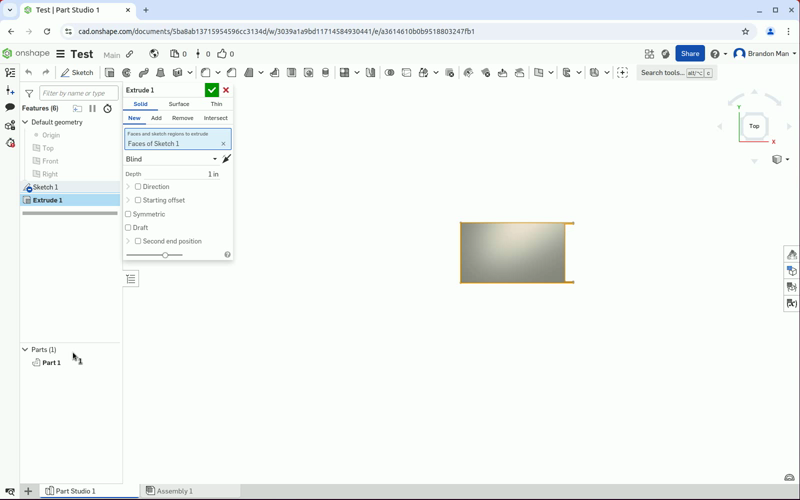
mouse_move(143, 106)
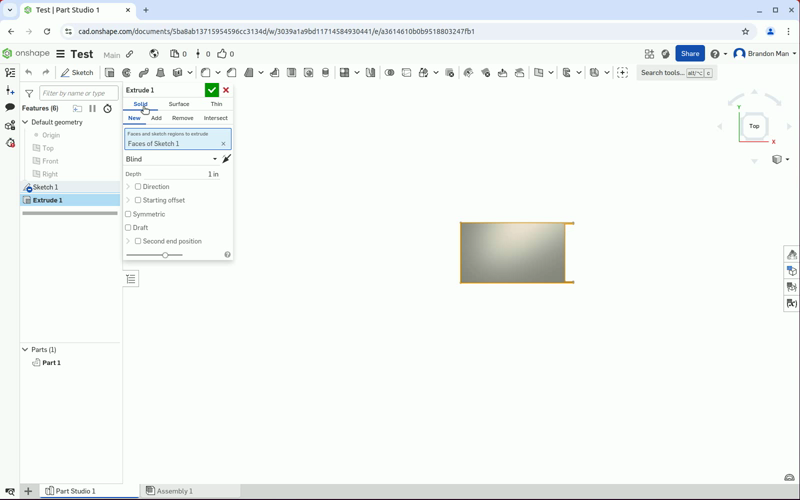
click(143, 106)
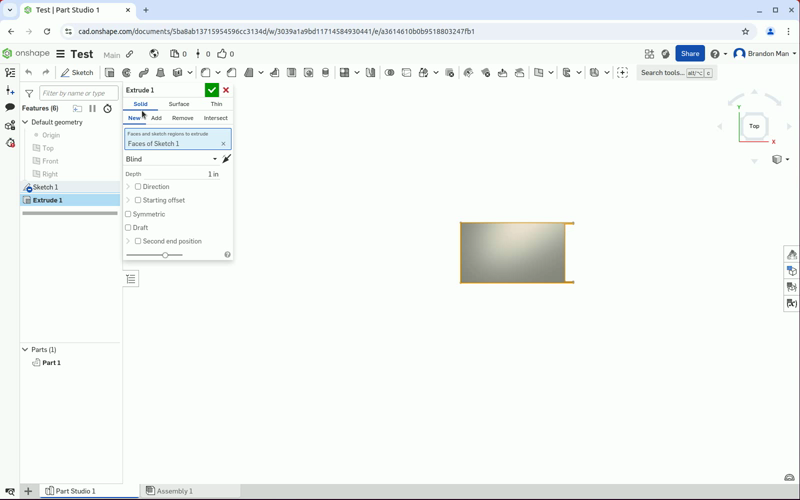
mouse_move(137, 120)
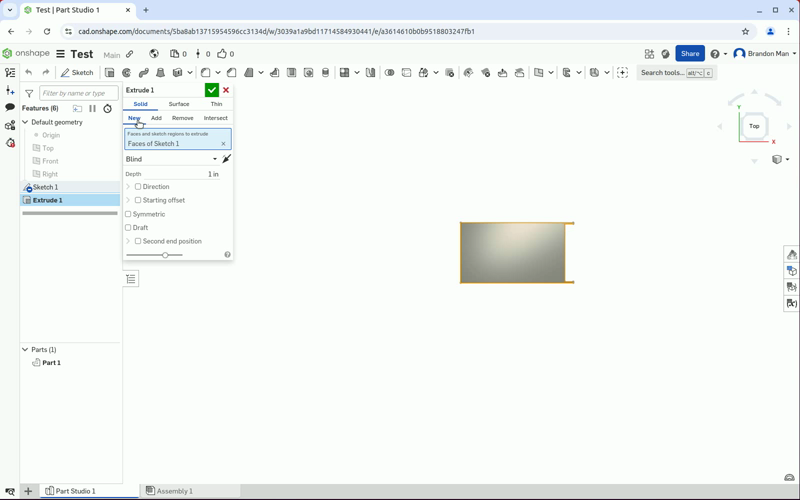
click(137, 120)
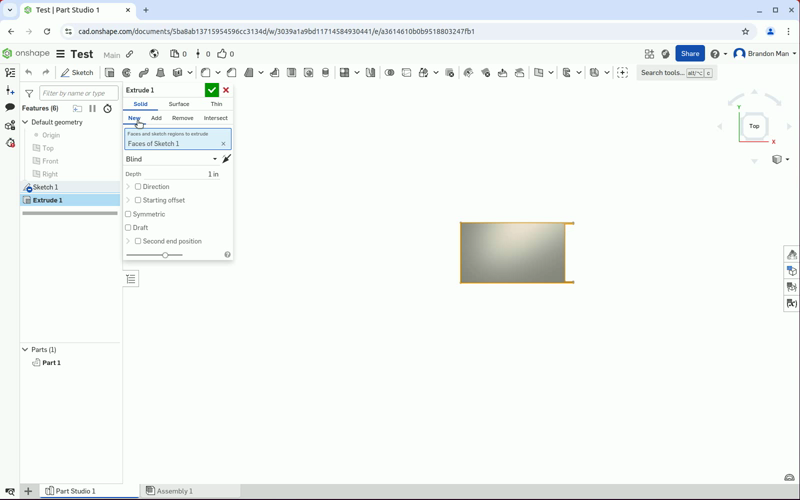
key(tab, 4)
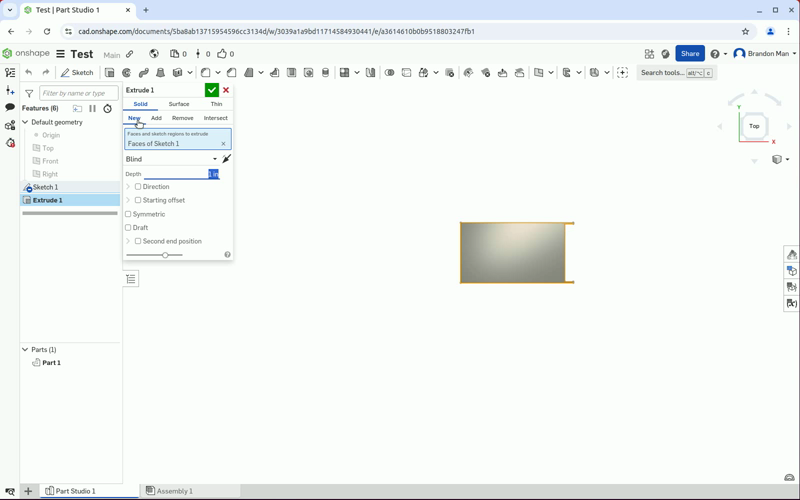
text(3.129)
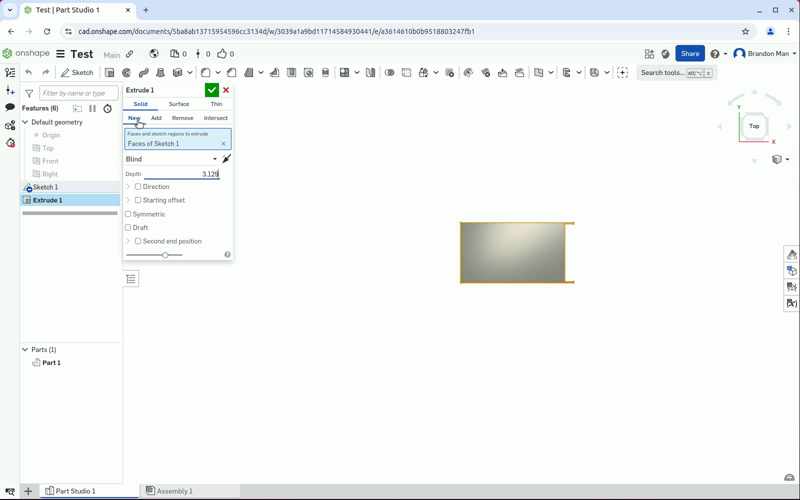
key(enter)
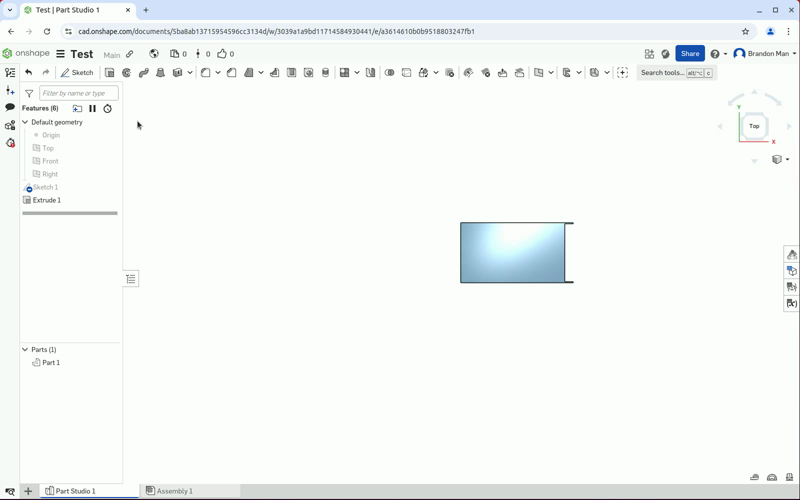
key(shift+h)
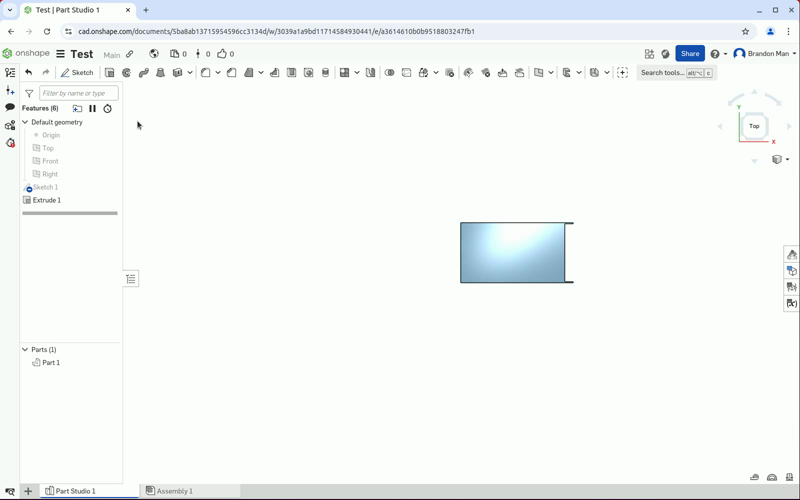
key(shift+h)
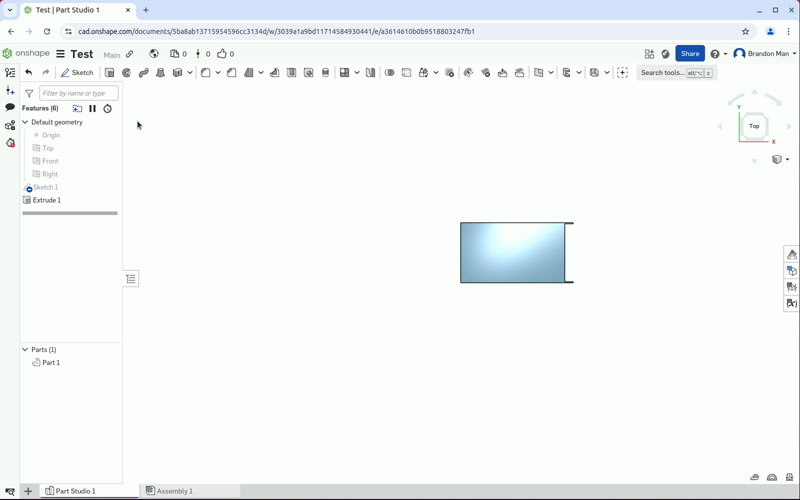
mouse_move(73, 189)
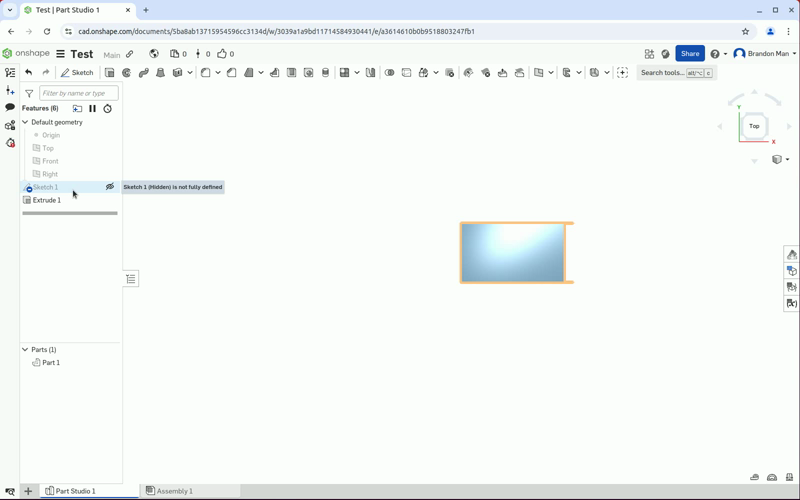
click(73, 189)
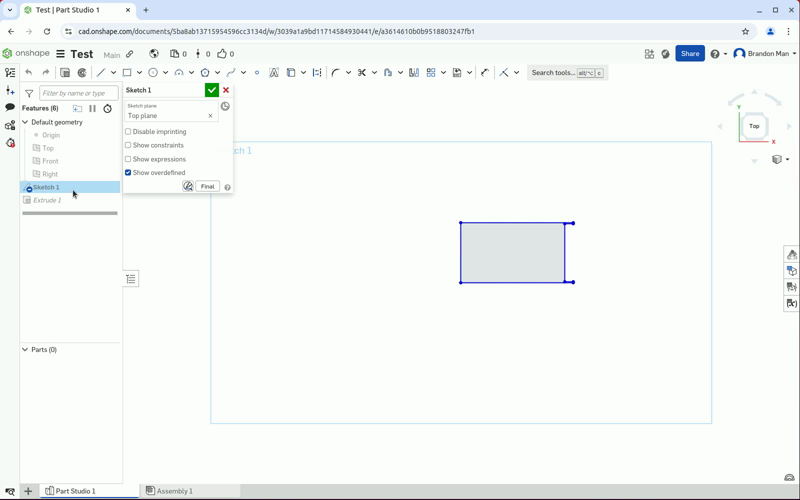
mouse_move(229, 92)
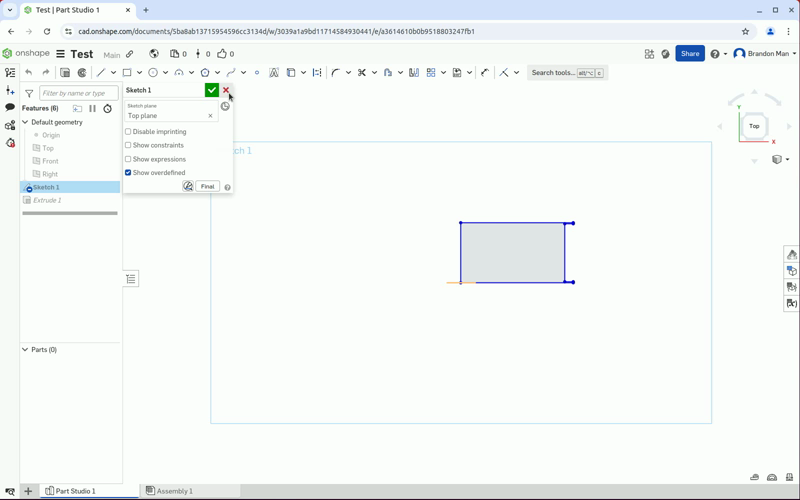
click(229, 92)
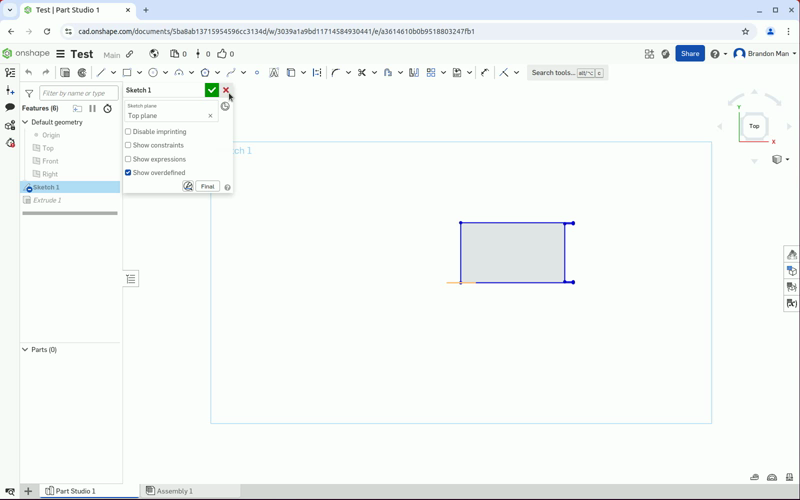
key(shift+s)
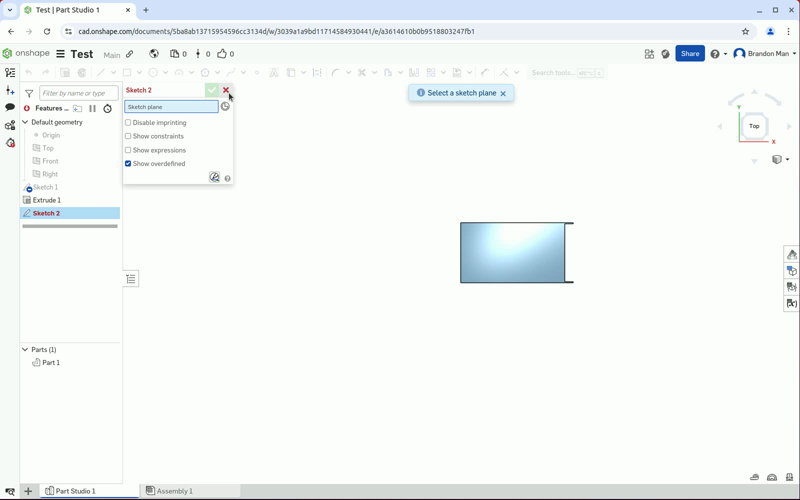
mouse_move(73, 150)
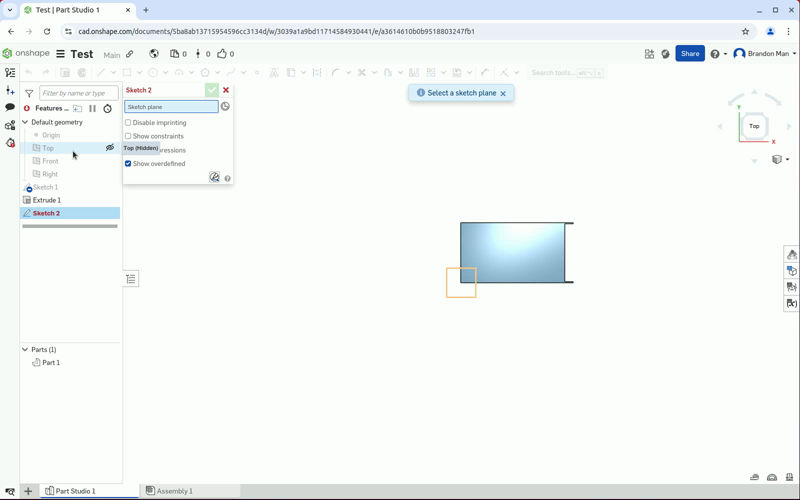
click(73, 150)
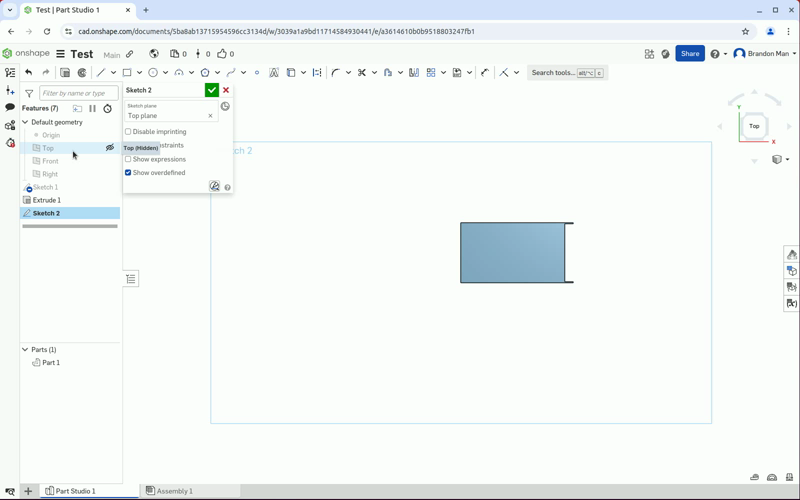
mouse_move(73, 352)
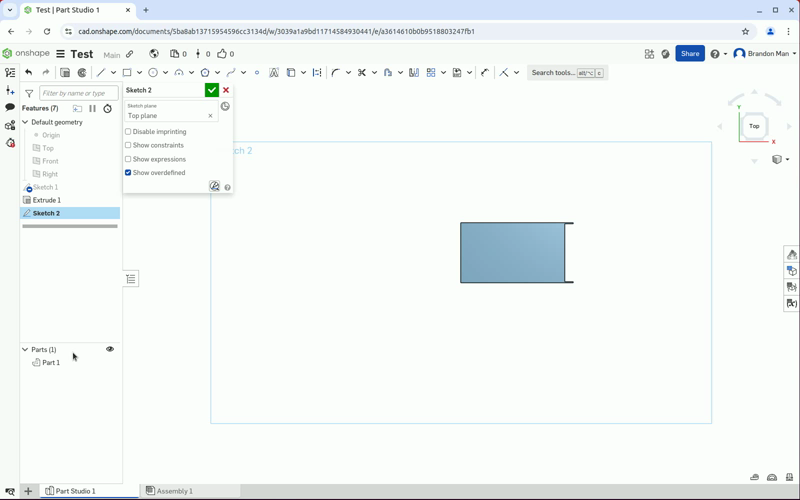
key(y)
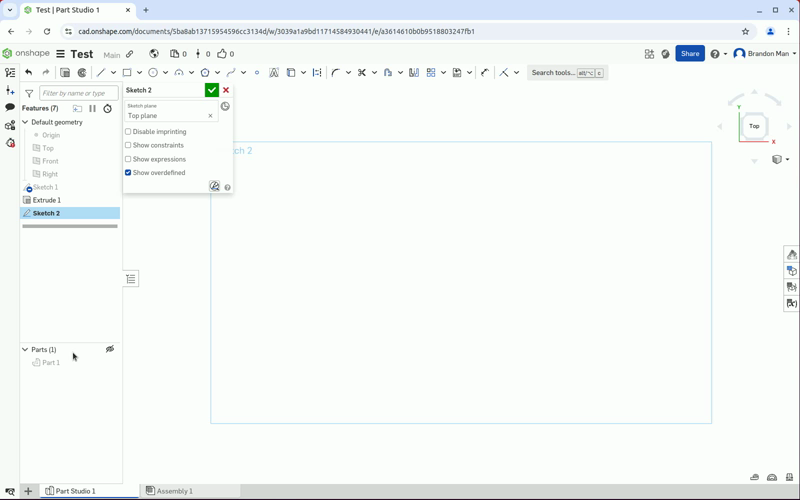
key(l)
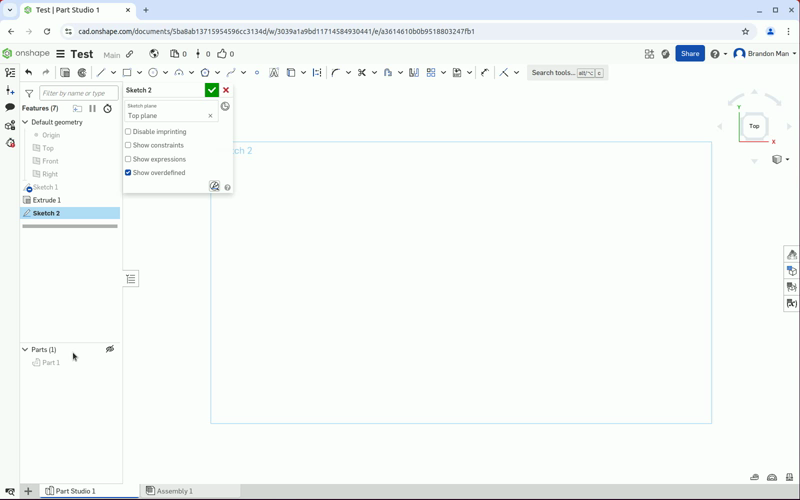
key_down(shift)
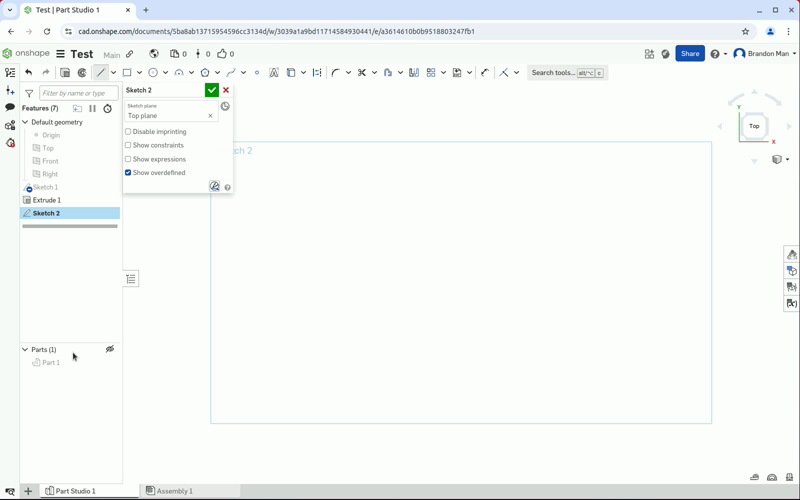
mouse_move(564, 281)
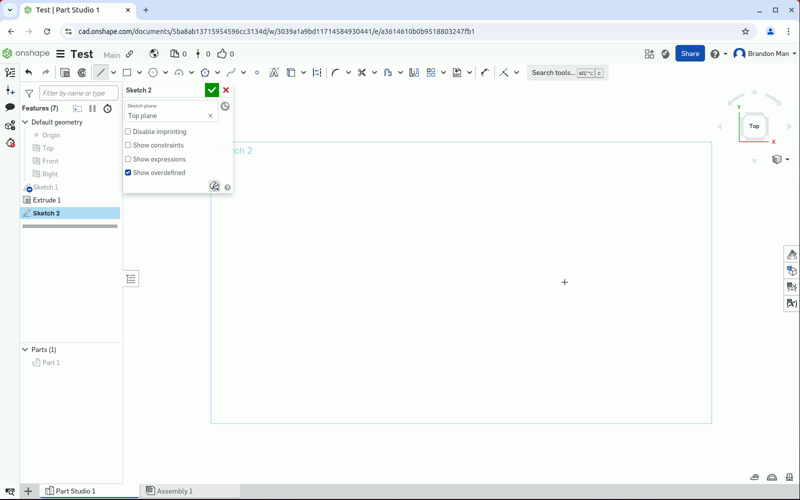
click(564, 281)
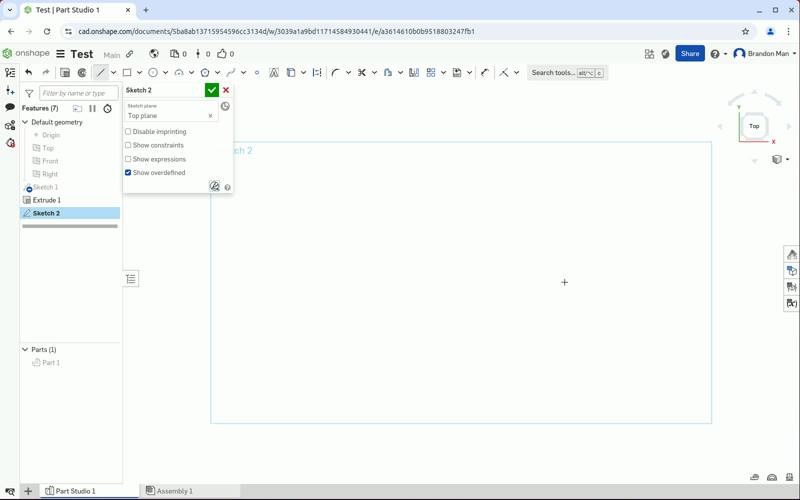
key_up(shift)
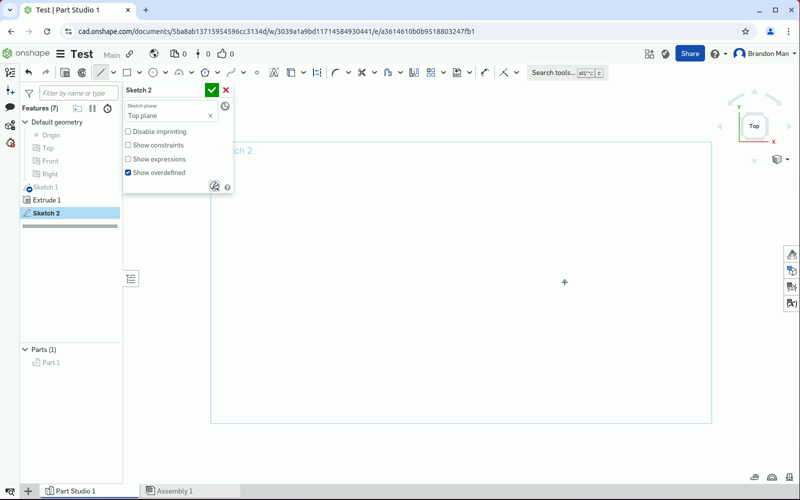
key_down(shift)
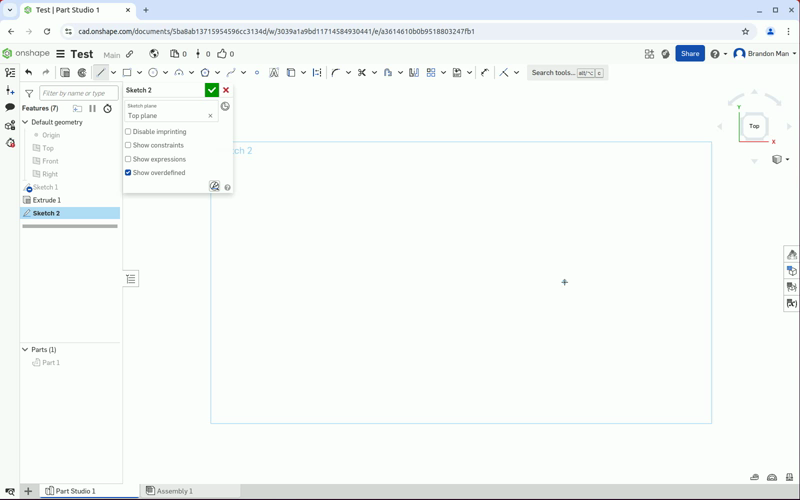
mouse_move(589, 281)
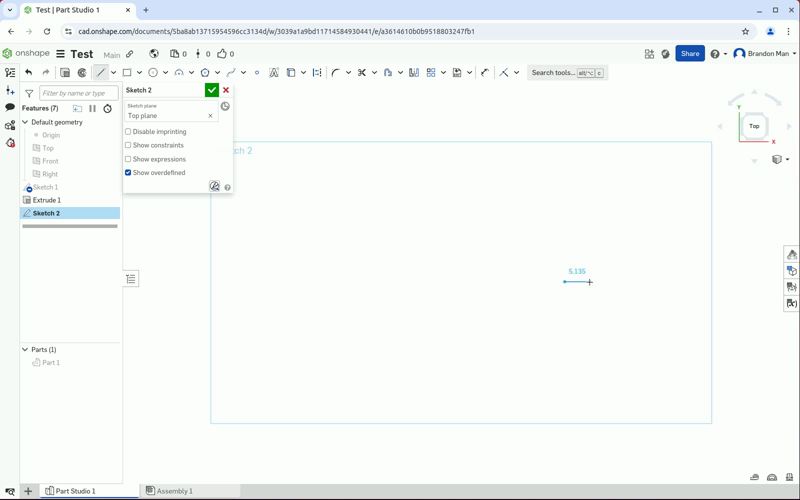
mouse_move(573, 281)
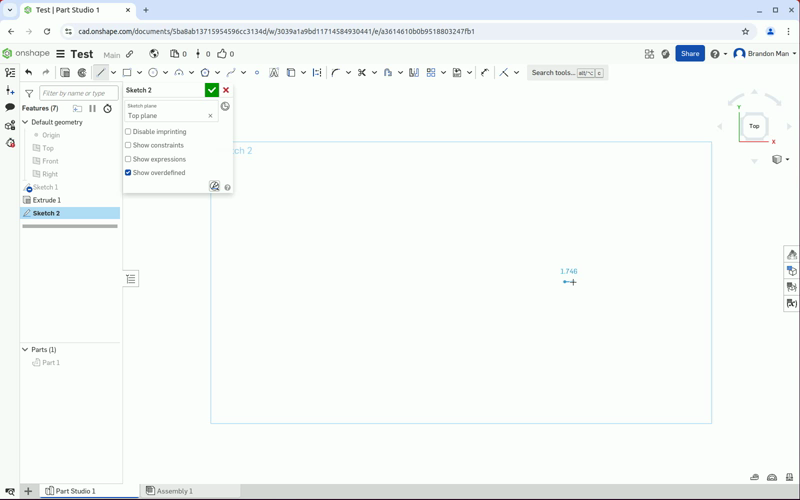
click(573, 281)
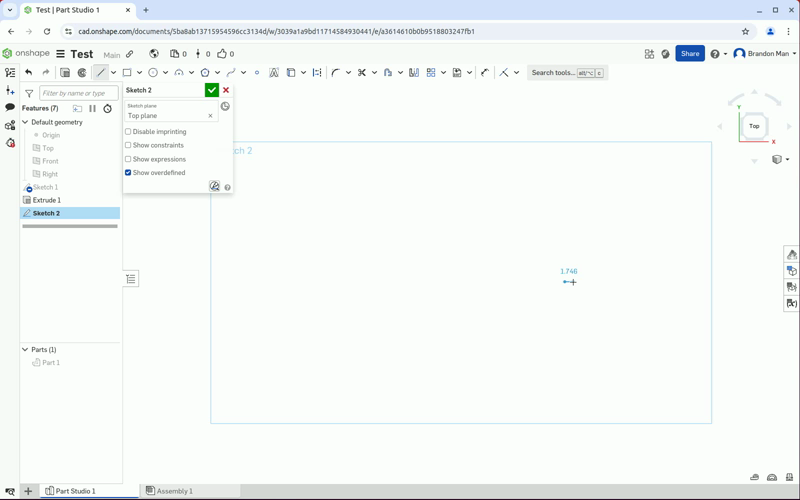
key_up(shift)
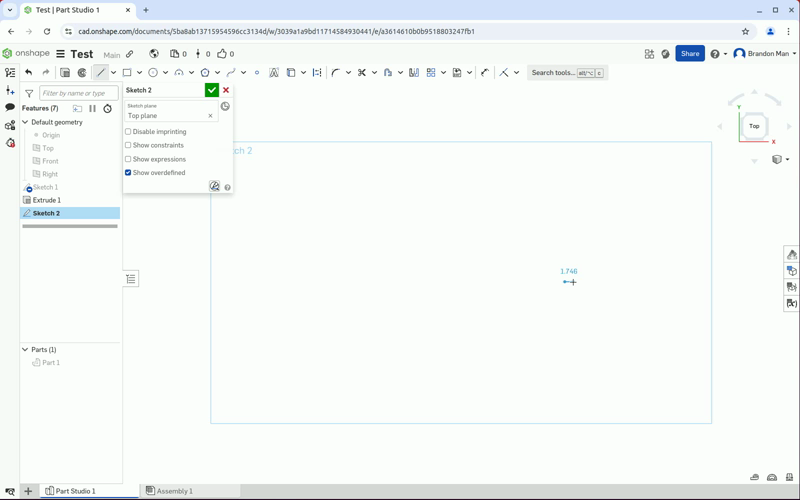
key_down(shift)
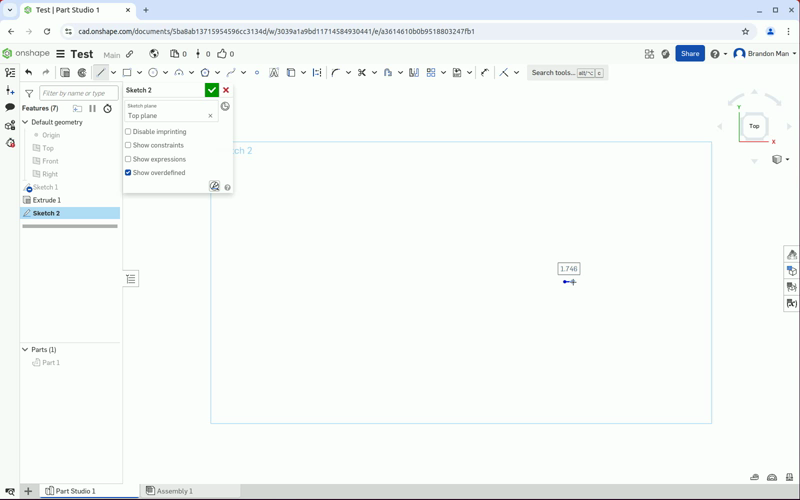
mouse_move(589, 281)
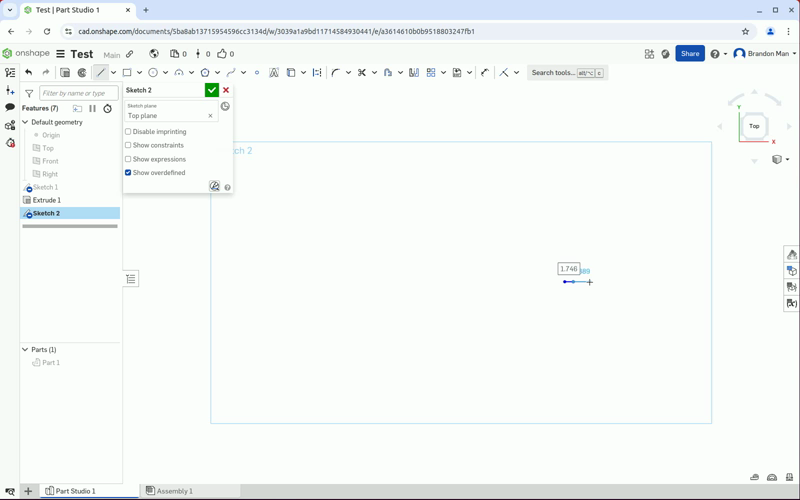
mouse_move(573, 222)
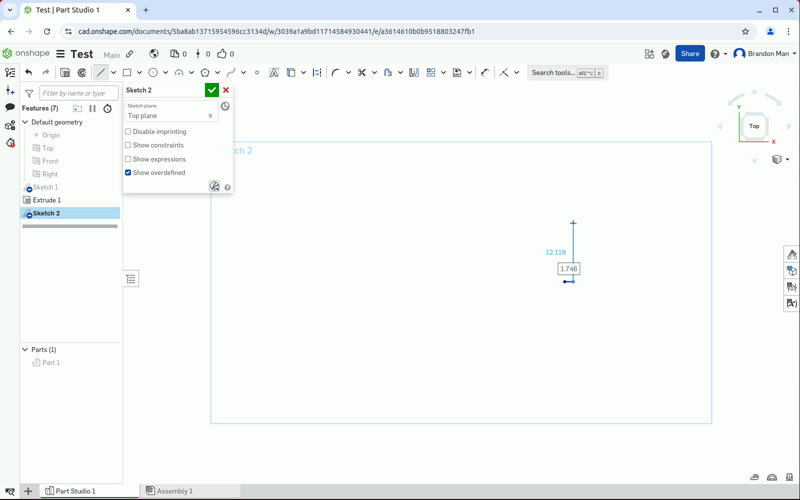
click(573, 222)
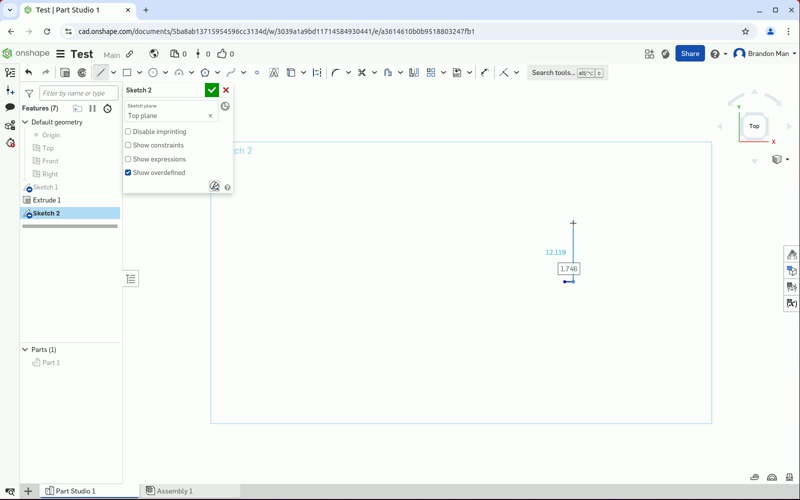
key_up(shift)
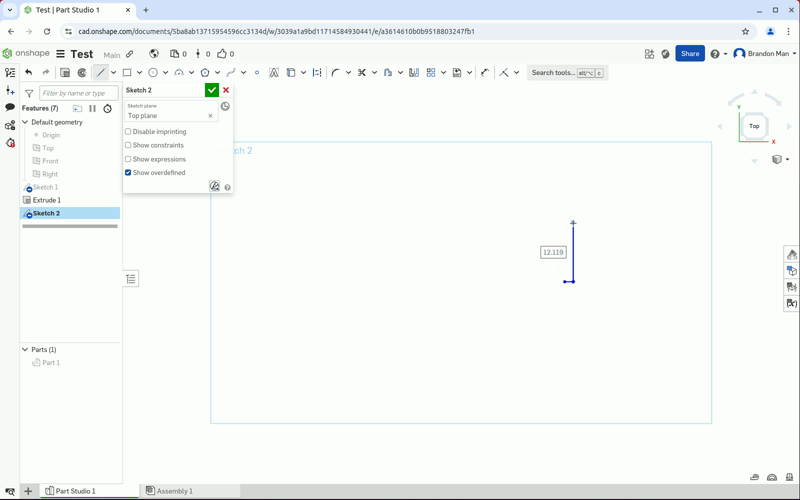
key_down(shift)
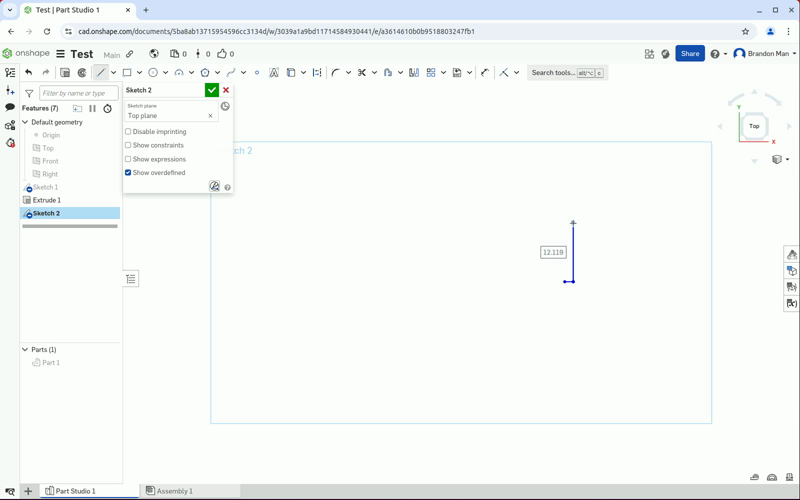
mouse_move(589, 222)
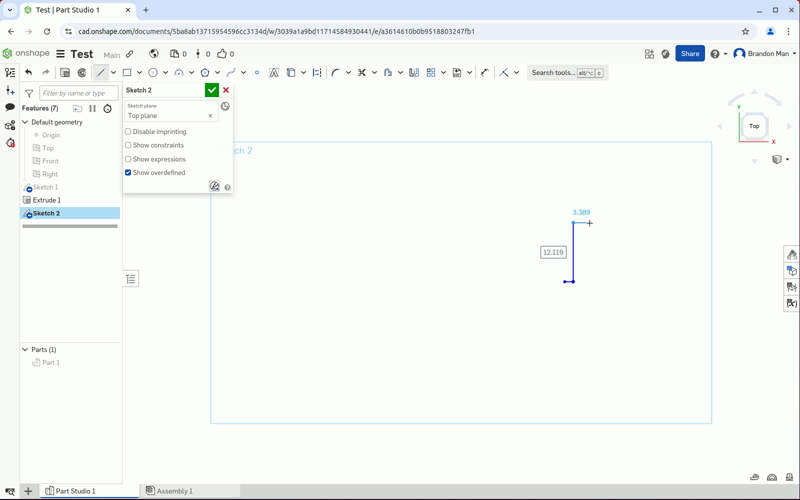
mouse_move(564, 222)
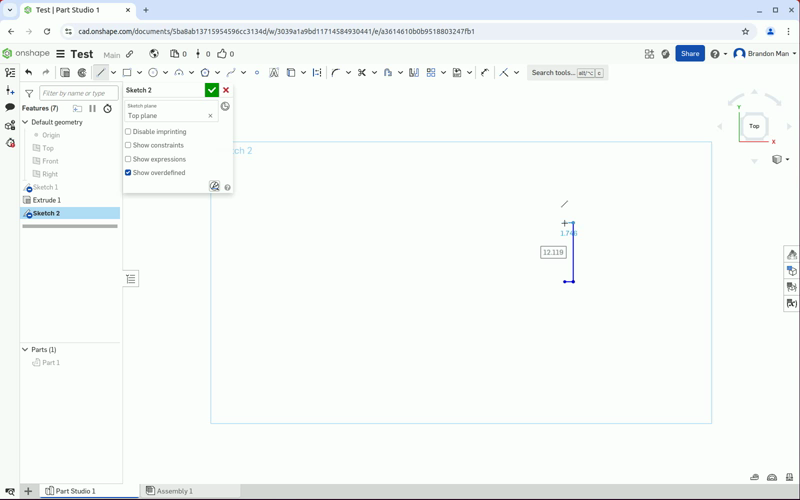
click(564, 222)
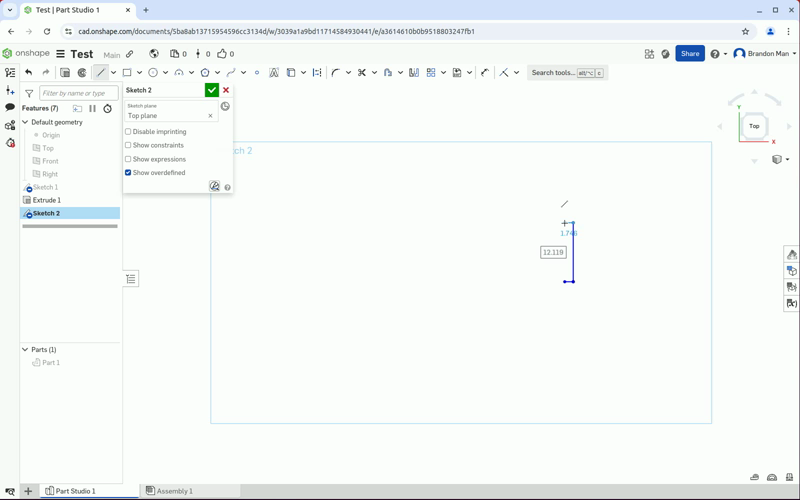
key_up(shift)
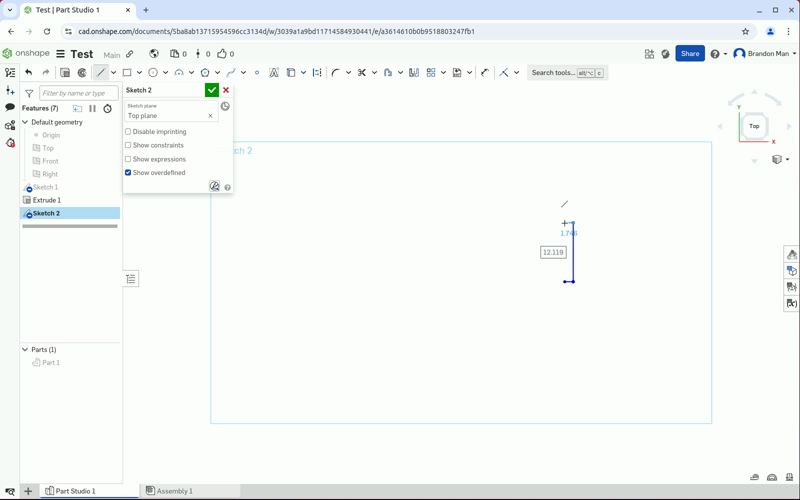
mouse_move(589, 222)
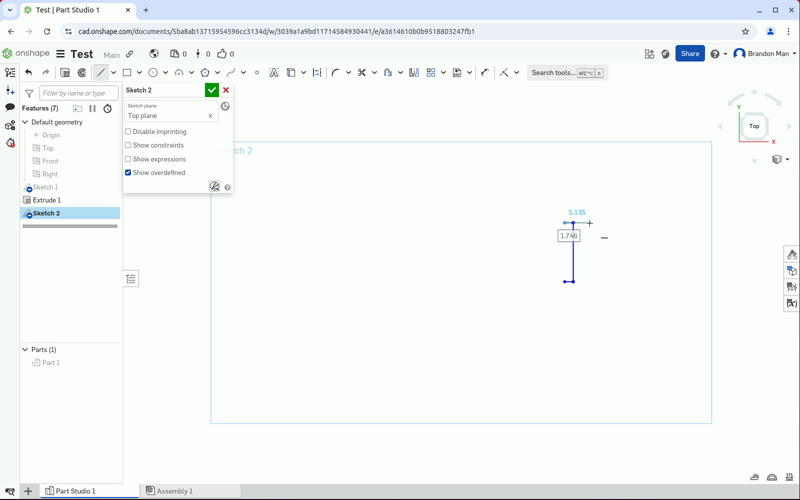
key_down(shift)
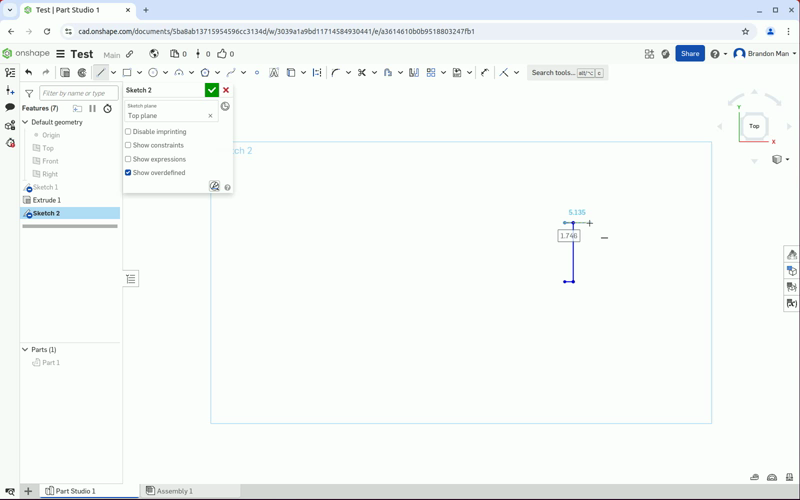
mouse_move(564, 281)
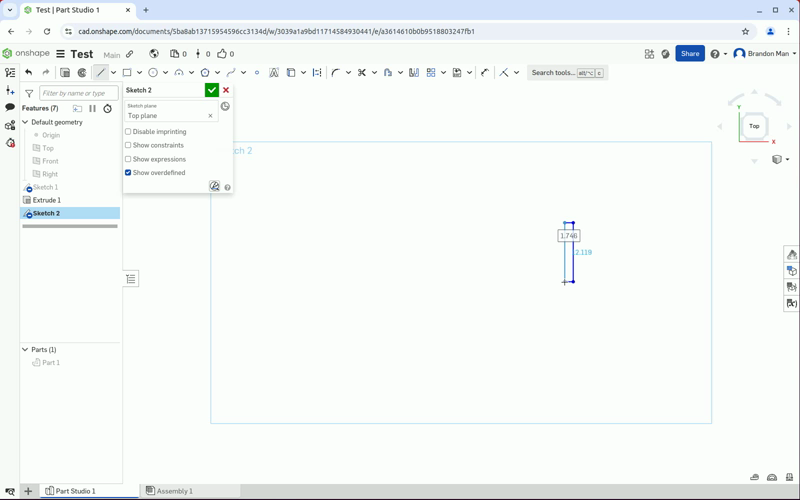
key_up(shift)
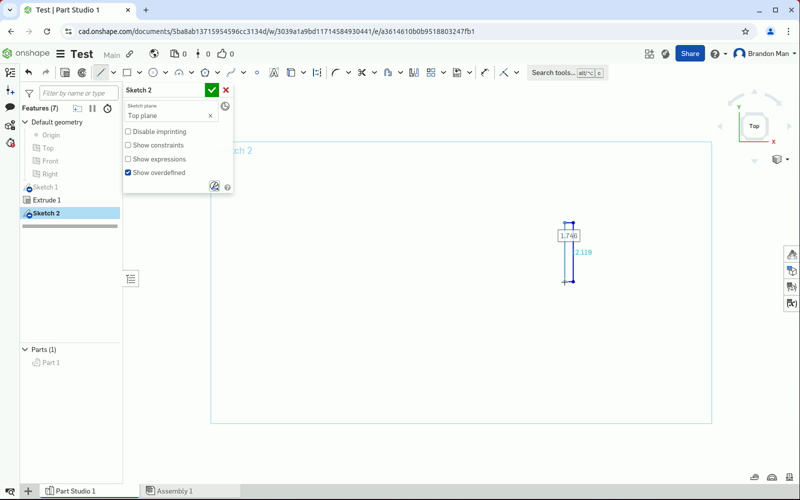
click(564, 281)
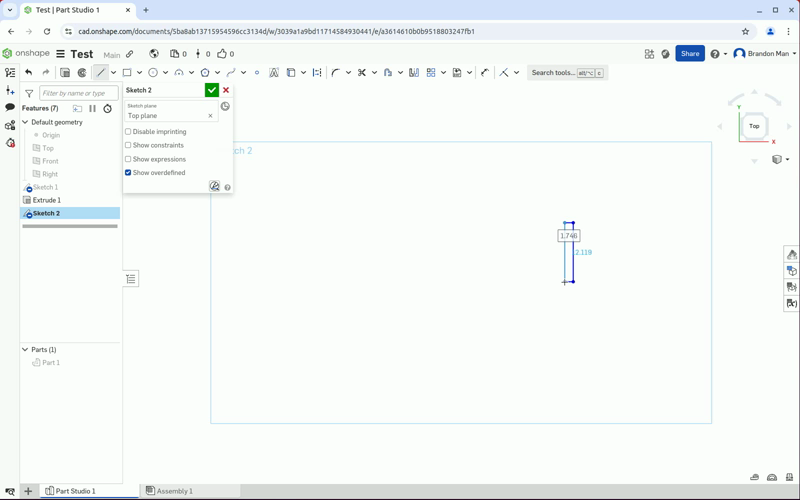
key(esc)
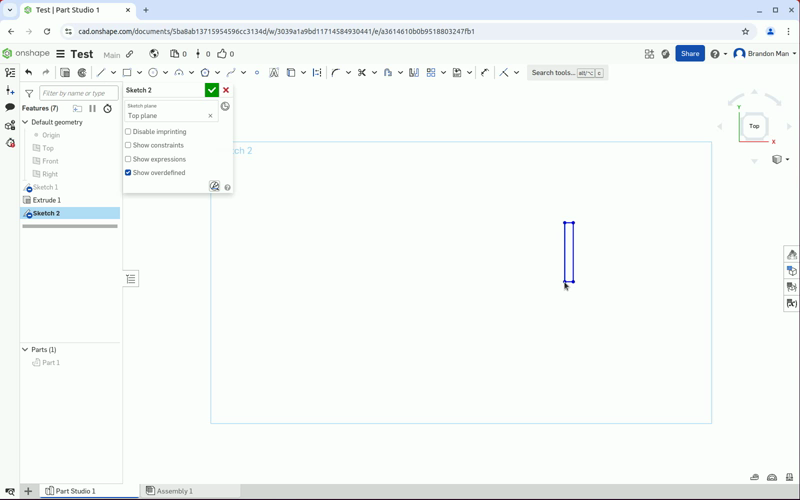
mouse_move(569, 265)
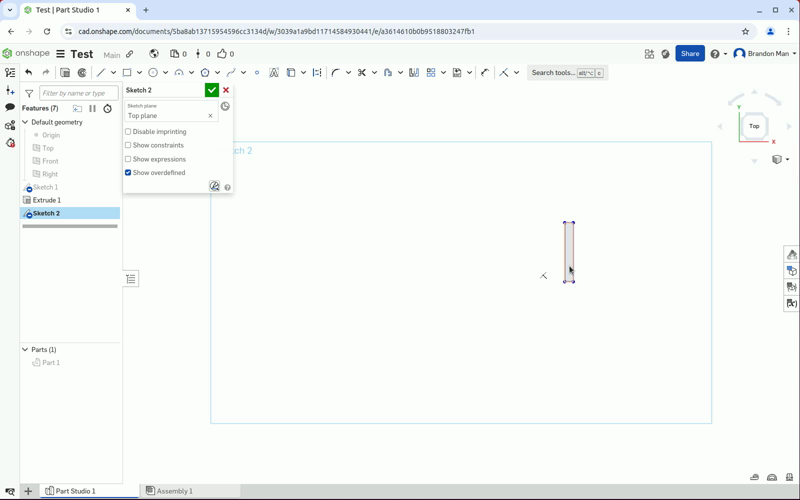
scroll(6)
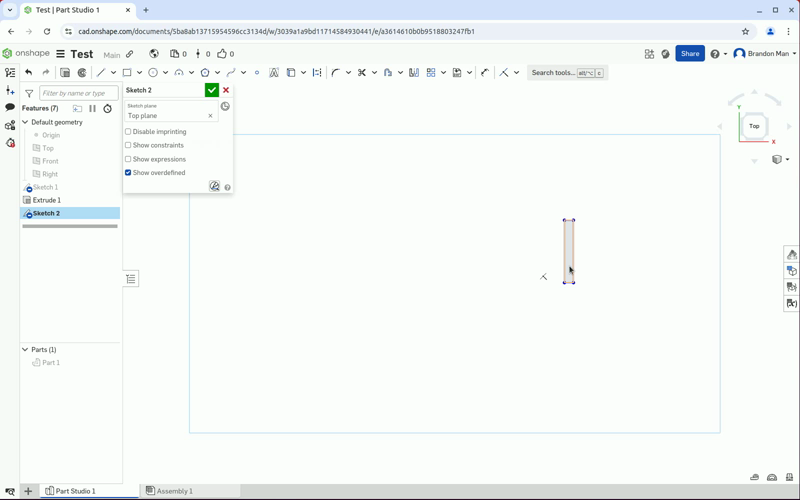
scroll(6)
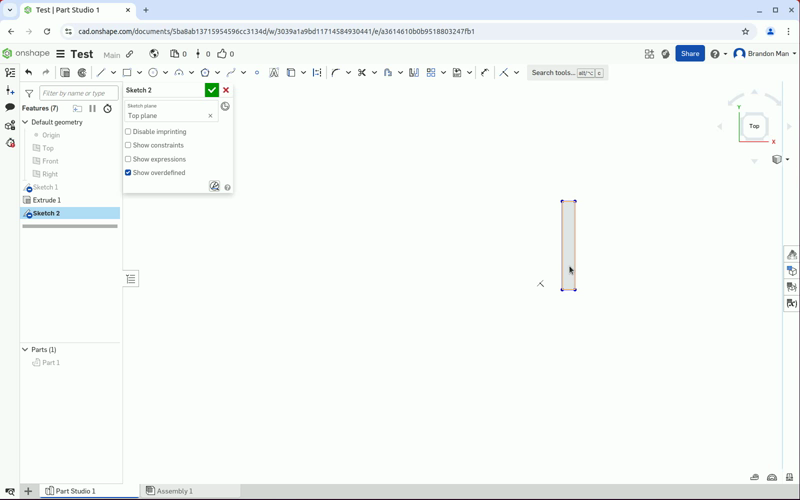
scroll(6)
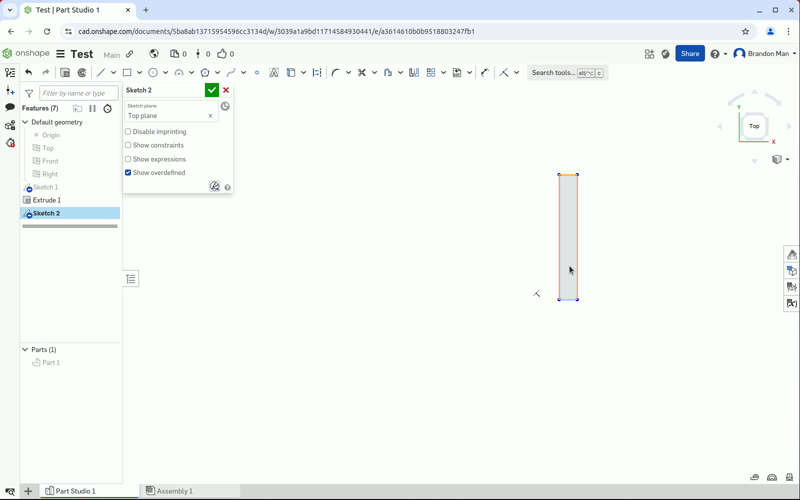
scroll(6)
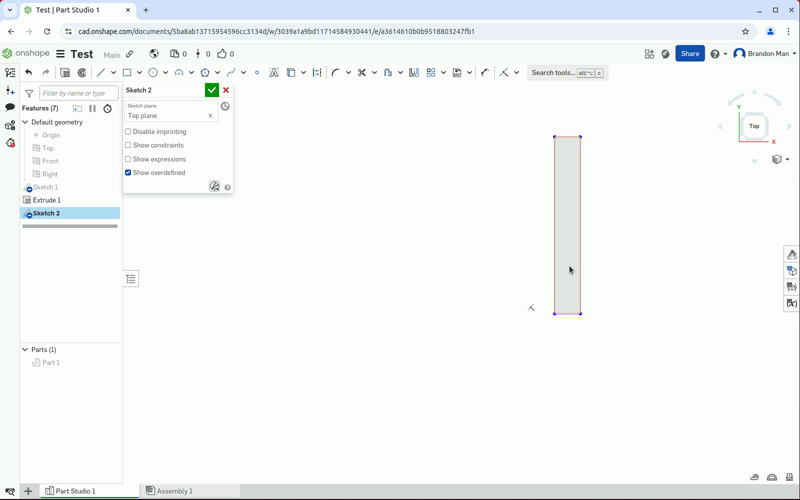
scroll(6)
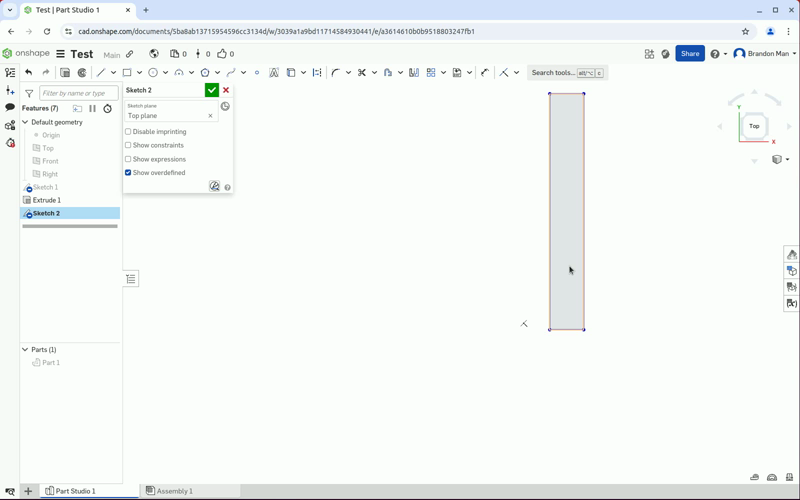
scroll(6)
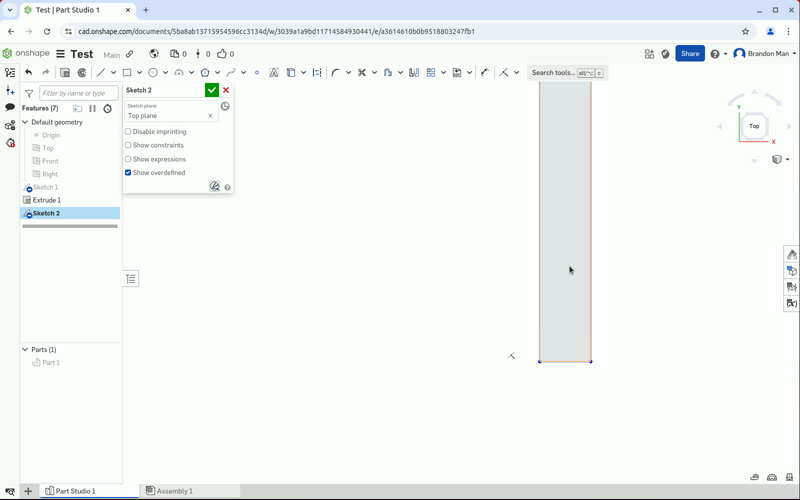
scroll(6)
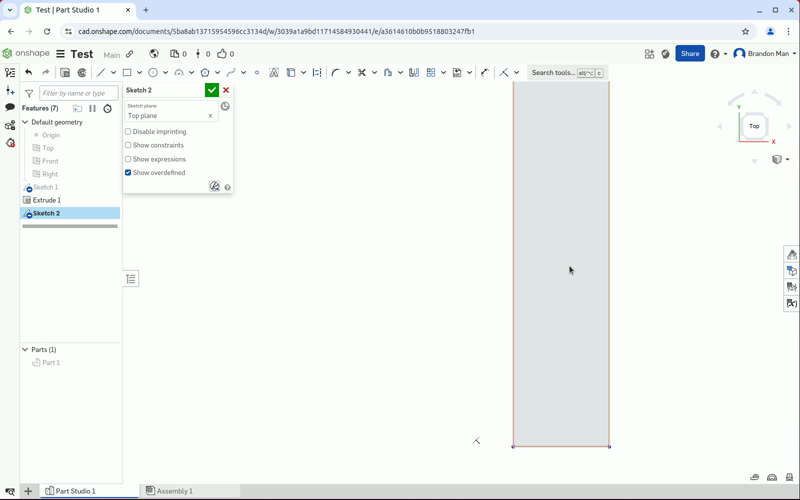
click(569, 265)
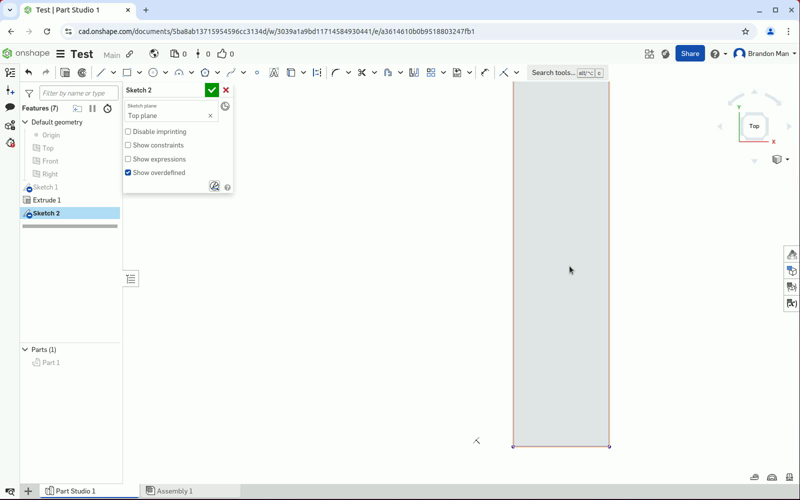
scroll(-6)
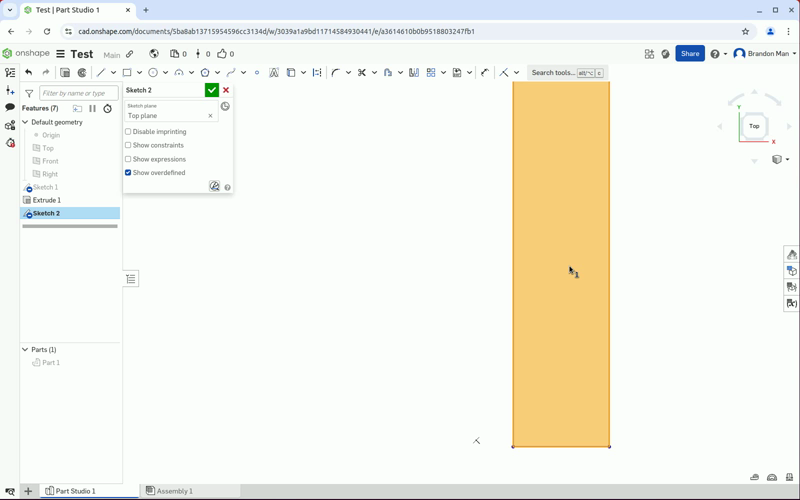
scroll(-6)
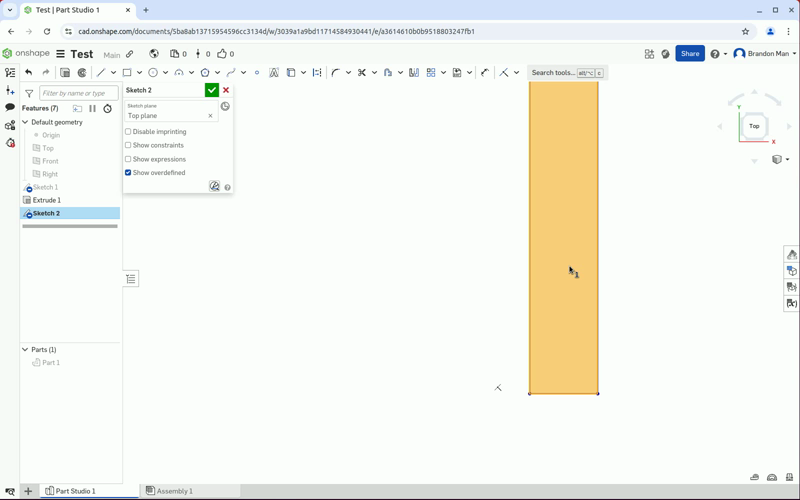
scroll(-6)
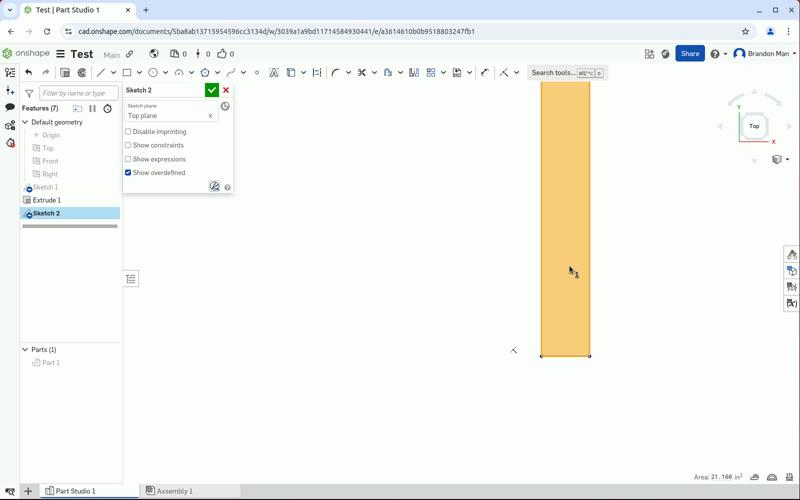
scroll(-6)
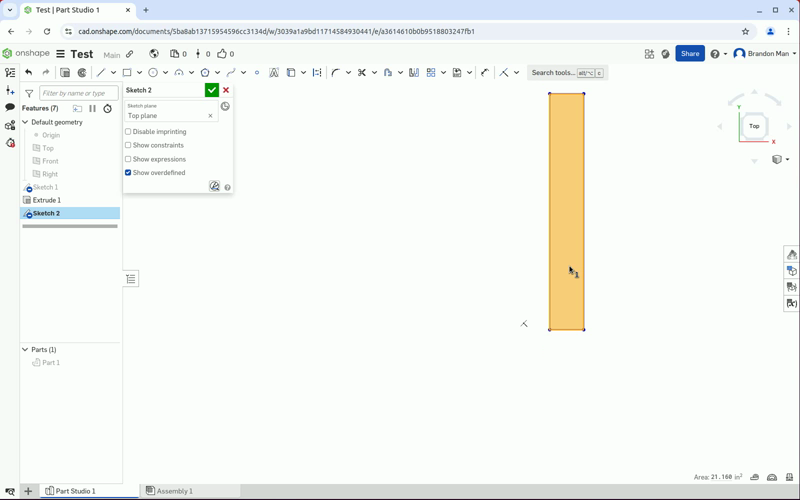
scroll(-6)
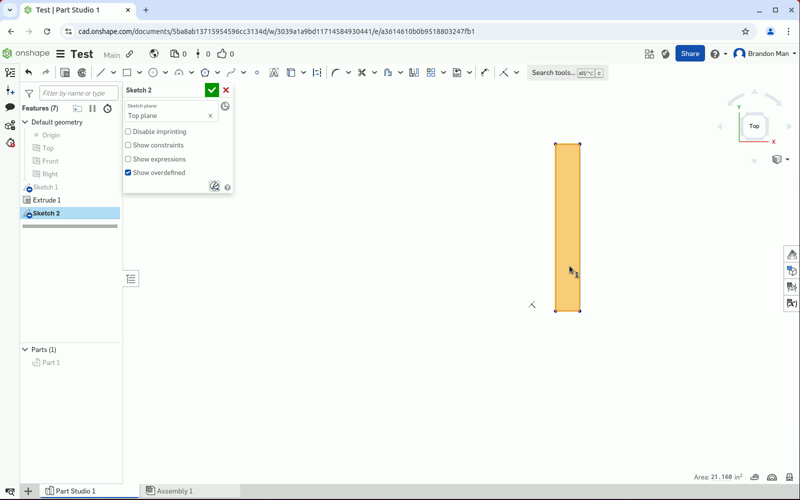
scroll(-6)
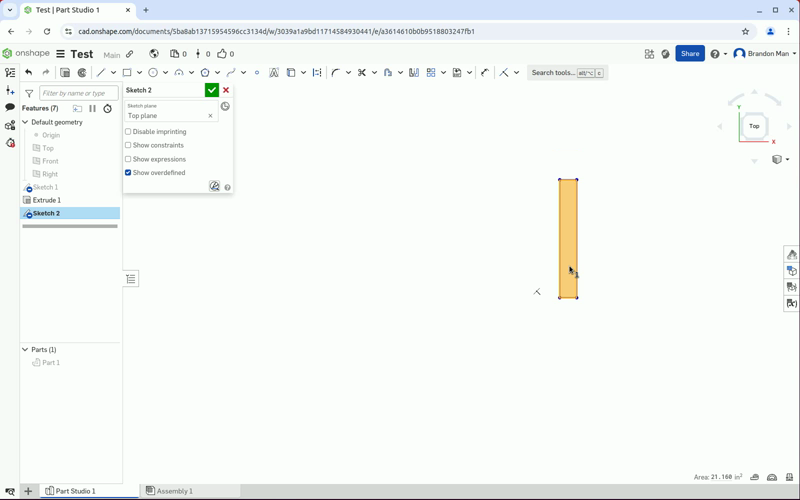
scroll(-6)
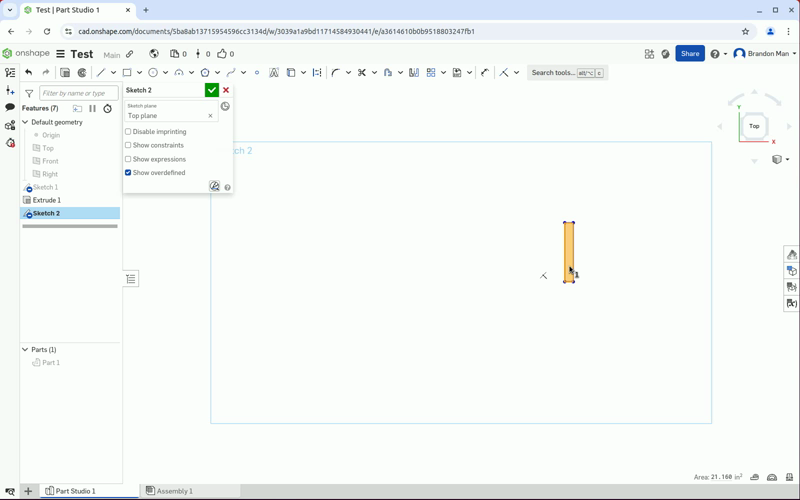
mouse_move(73, 352)
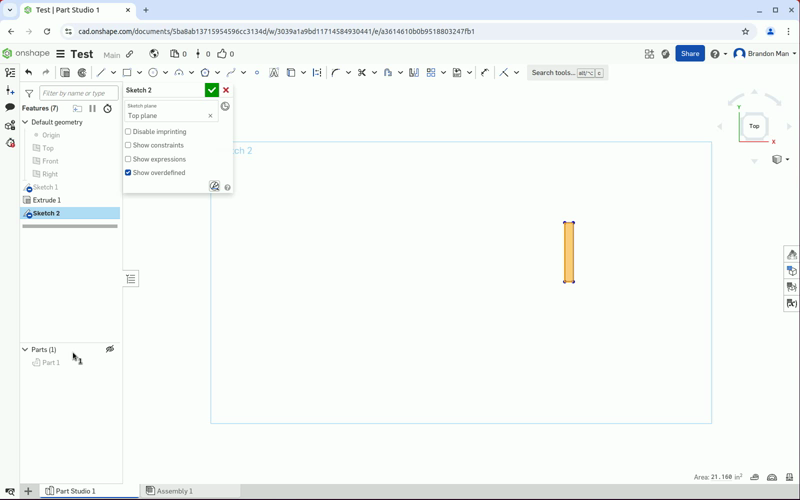
key(shift+y)
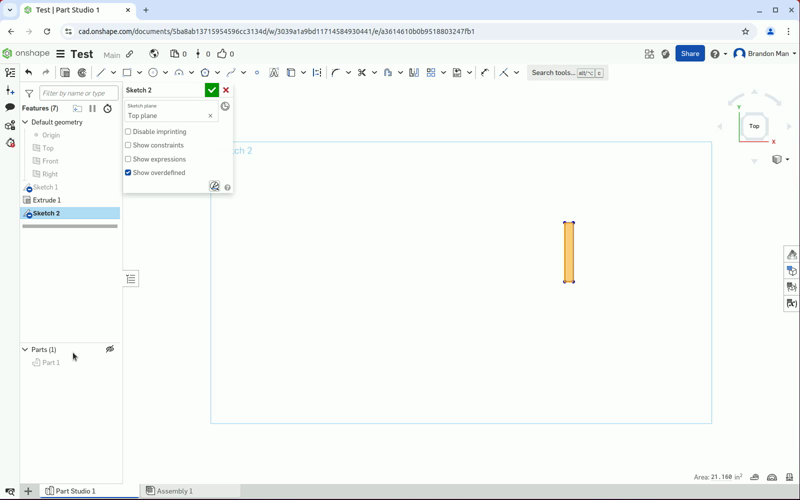
key(shift+e)
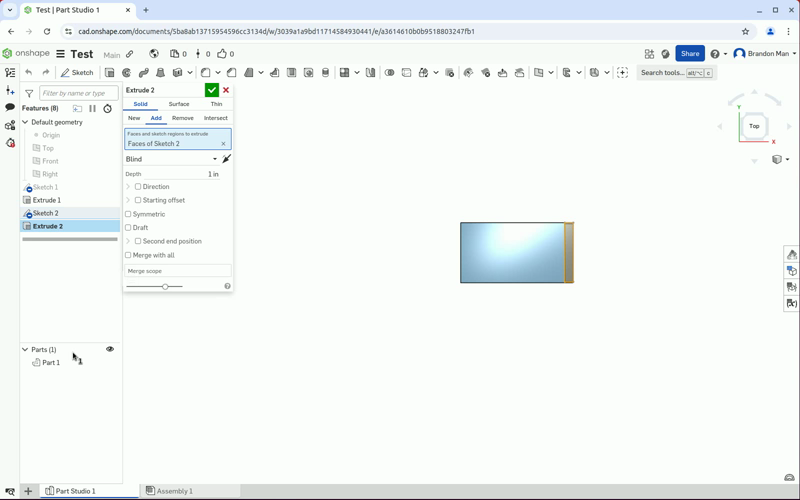
mouse_move(143, 106)
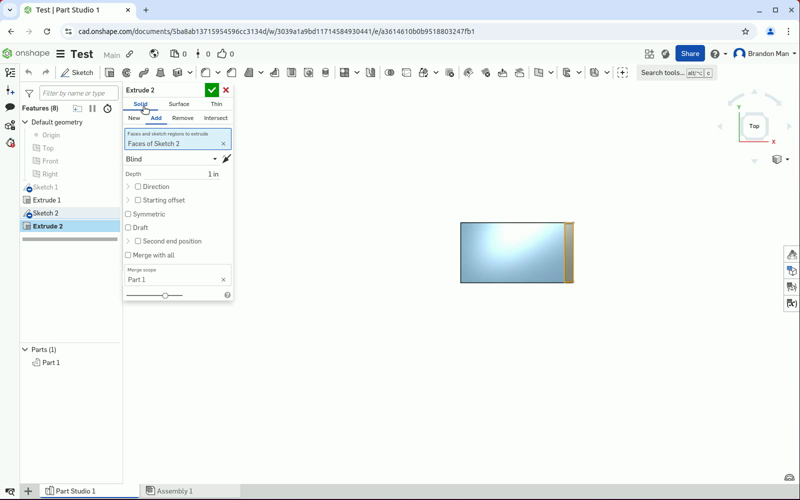
click(143, 106)
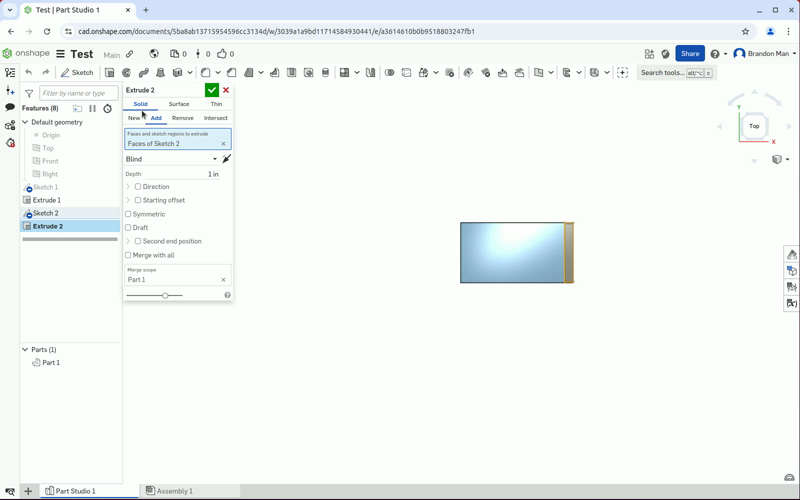
mouse_move(137, 120)
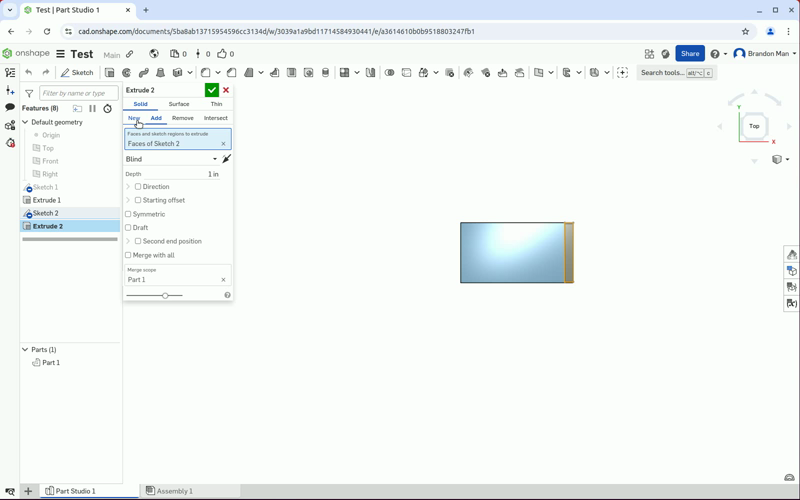
click(137, 120)
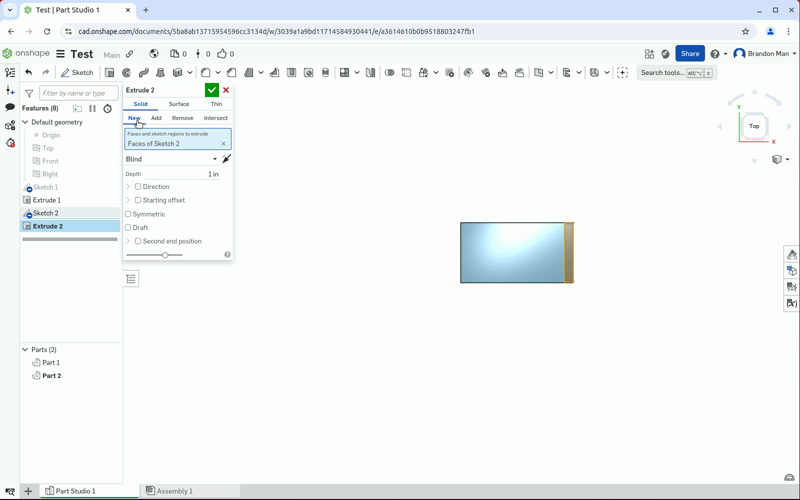
key(tab, 4)
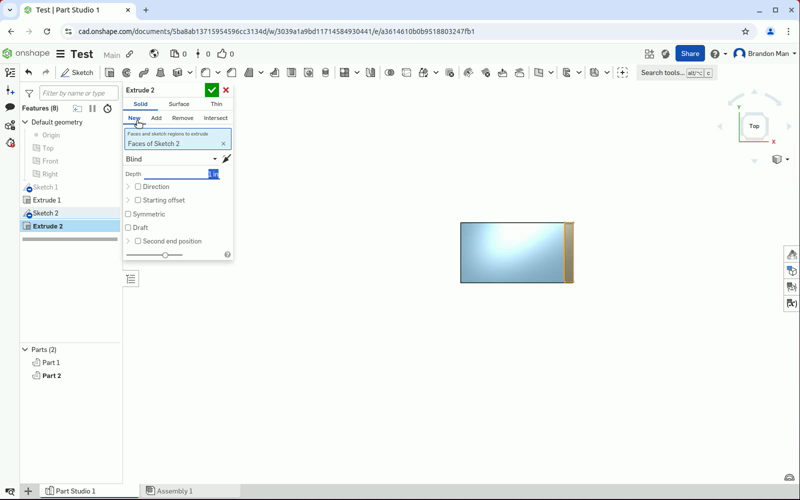
text(2.407)
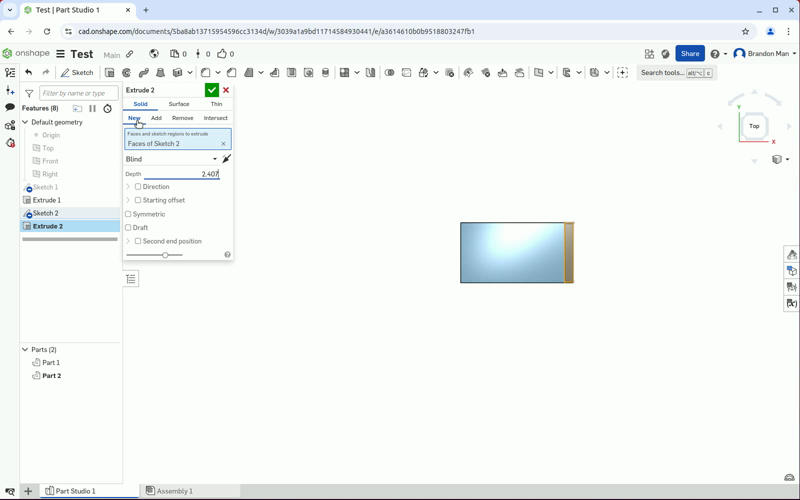
key(enter)
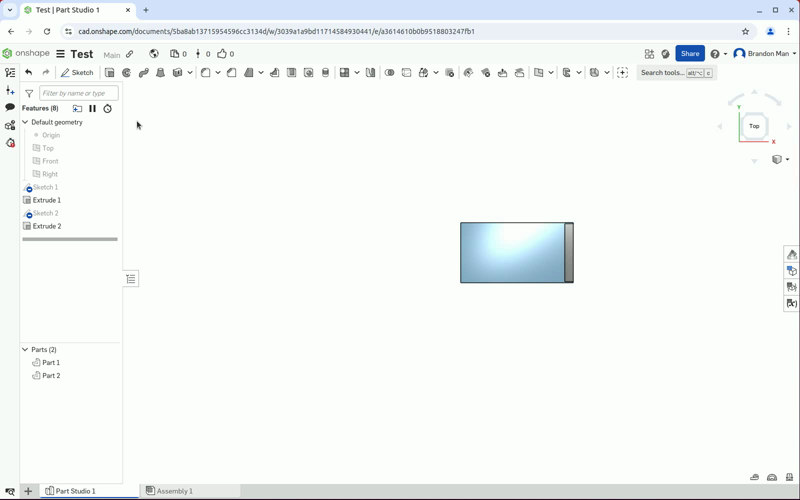
key(shift+h)
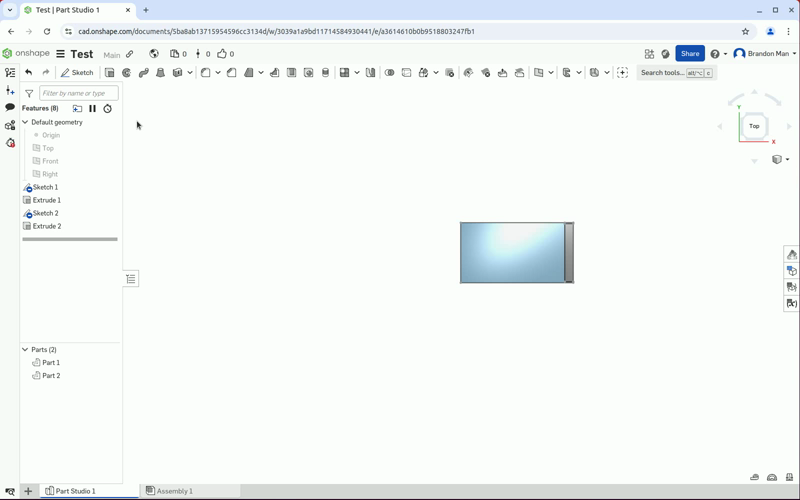
key(shift+h)
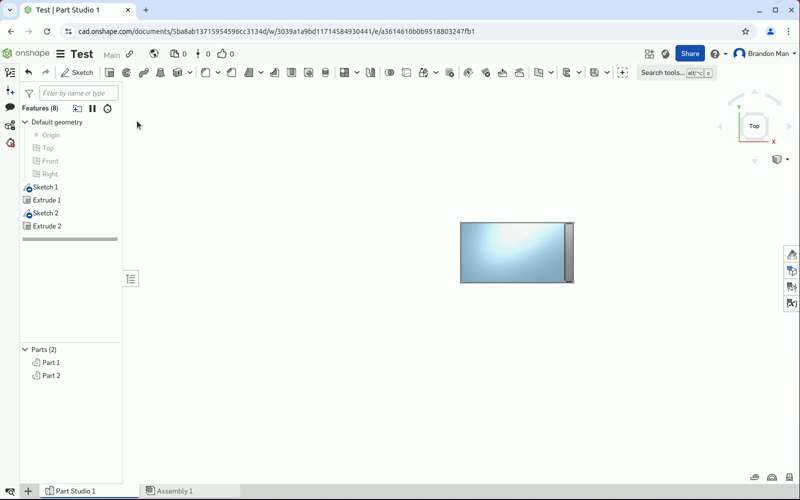
key(shift+7)
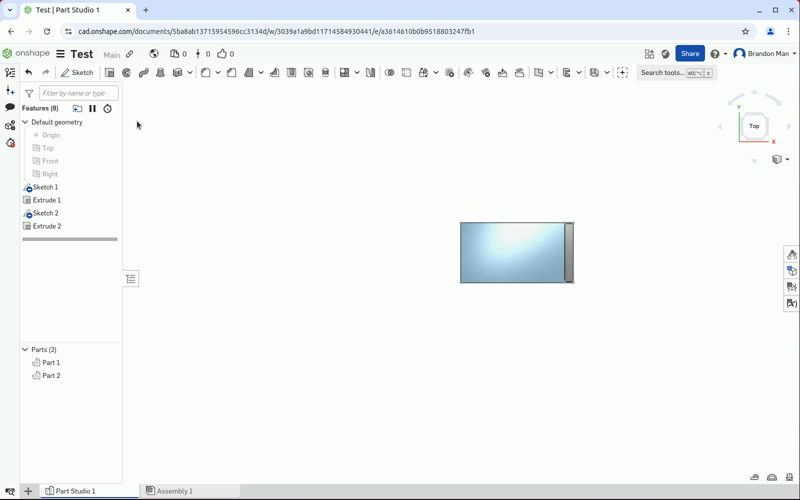
key(up, 3)
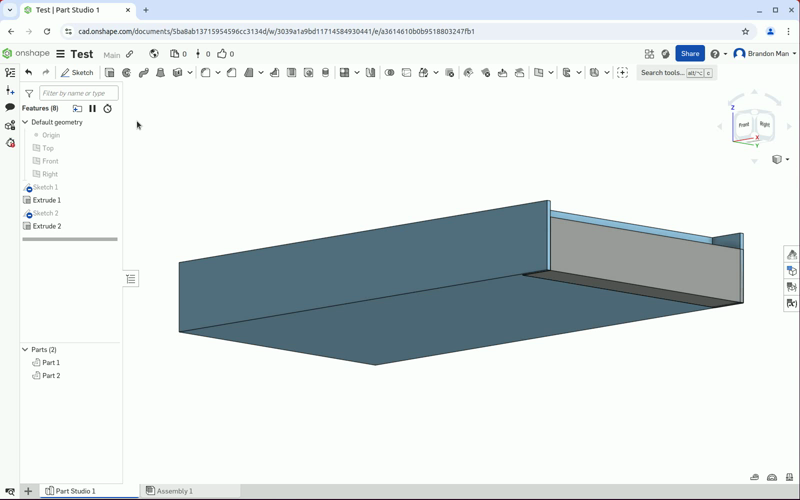
key(left, 3)
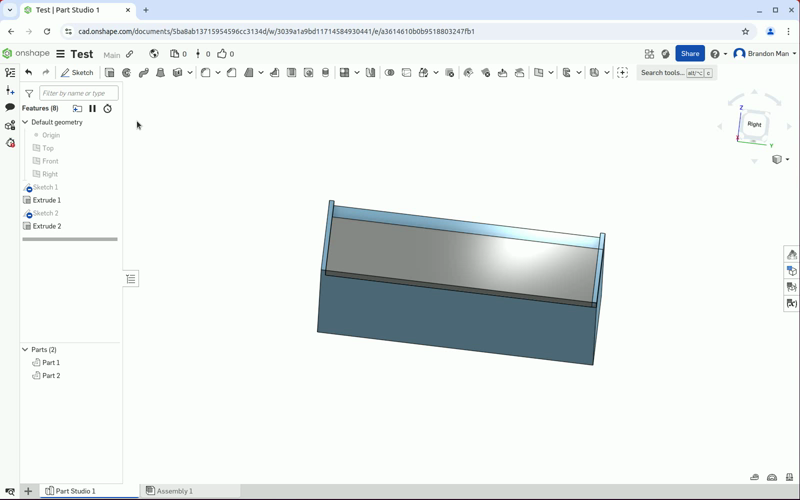
key(right, 3)
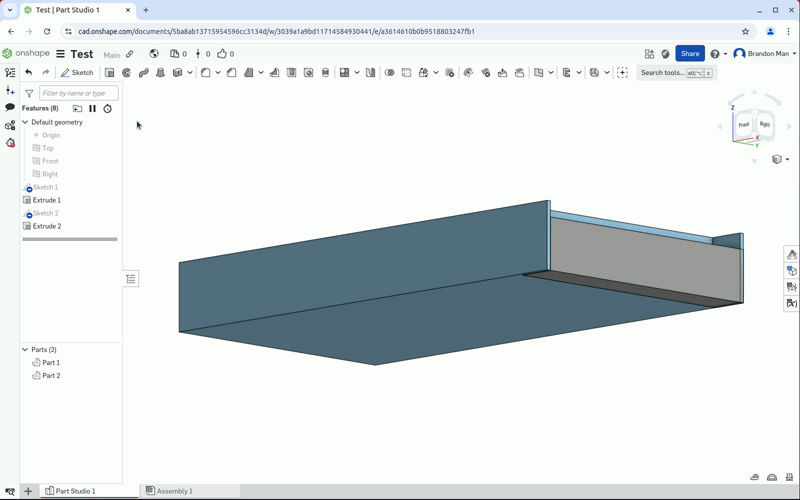
key(down, 3)
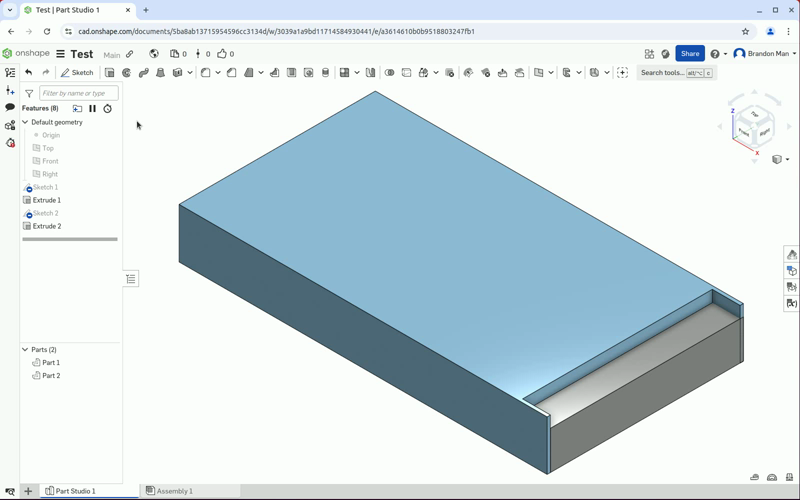
mouse_move(73, 189)
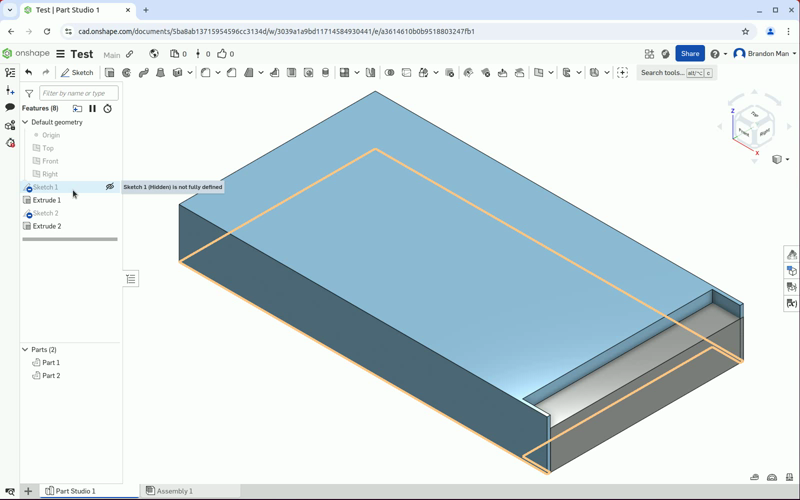
click(73, 189)